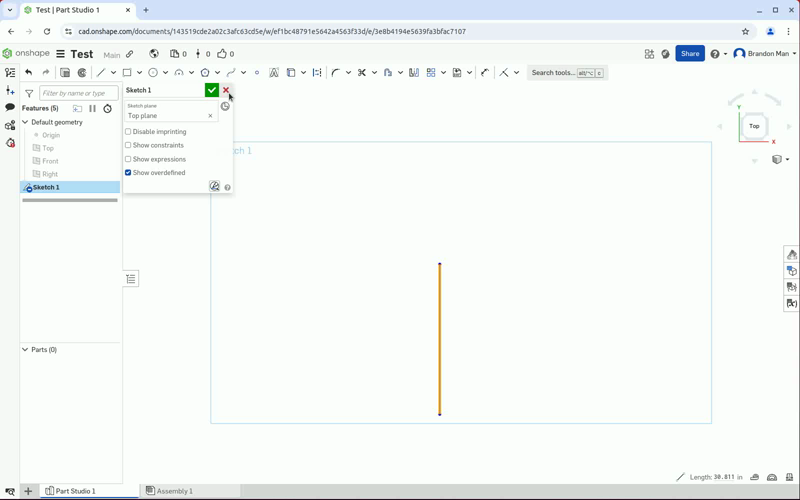
key(shift+h)
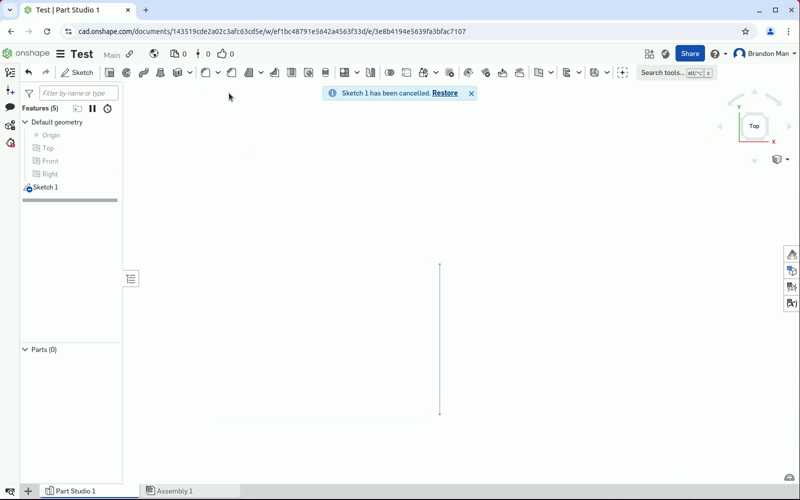
mouse_move(73, 352)
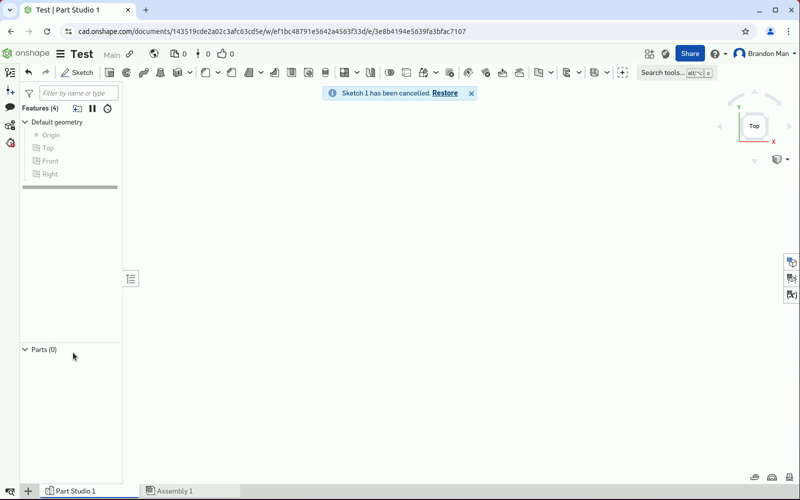
key(y)
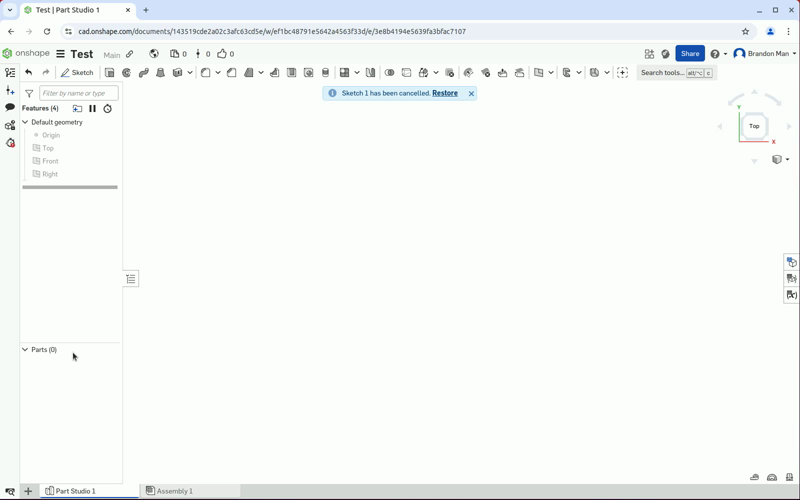
key(shift+p)
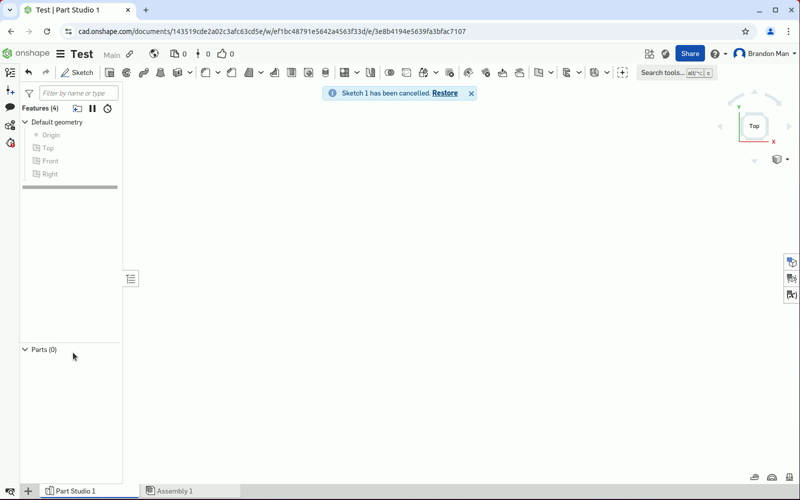
key(space)
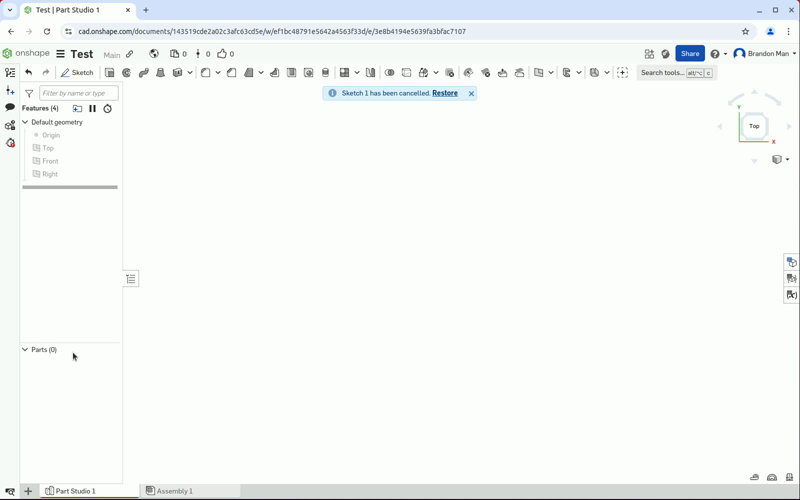
key_down(shift)
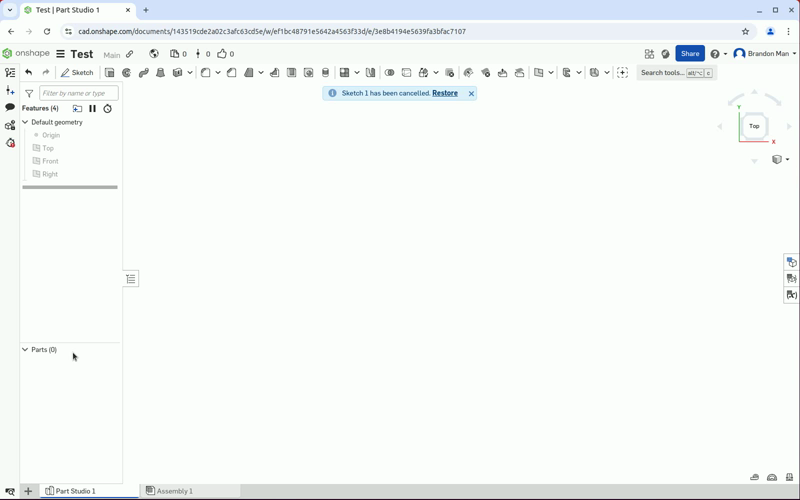
key(up)
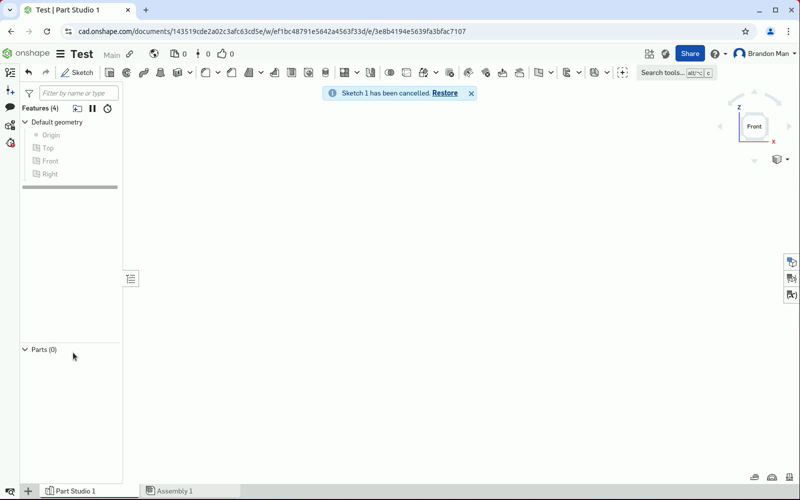
key_up(shift)
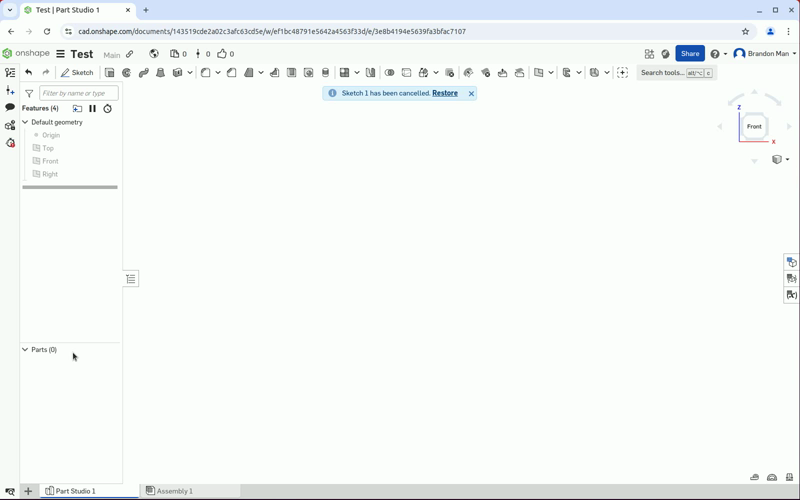
mouse_move(73, 352)
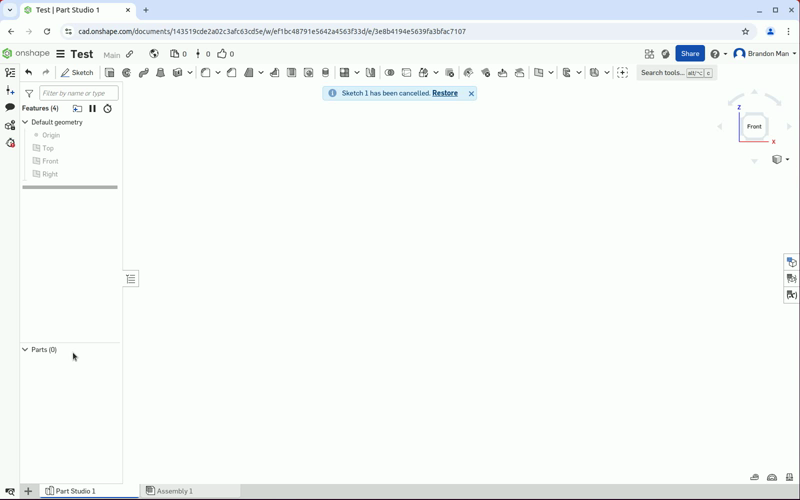
key(shift+y)
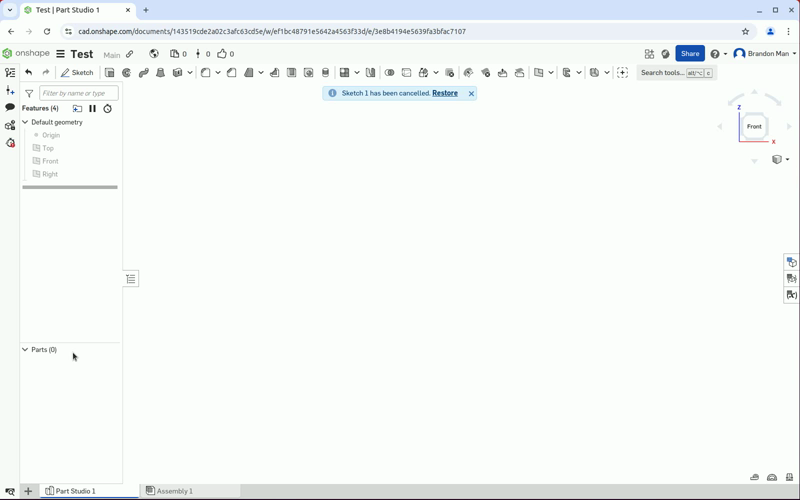
key(shift+s)
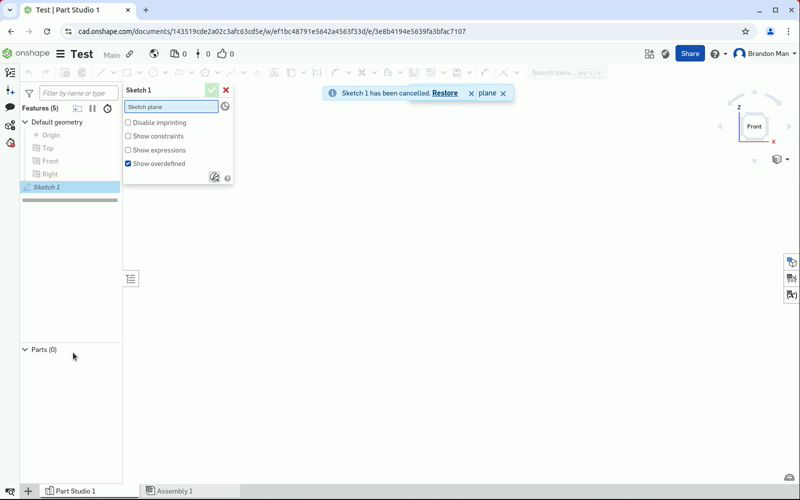
mouse_move(73, 163)
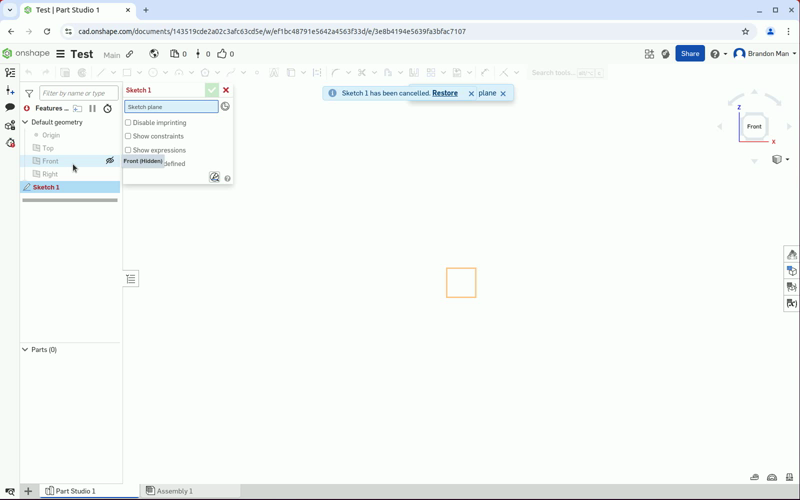
click(73, 163)
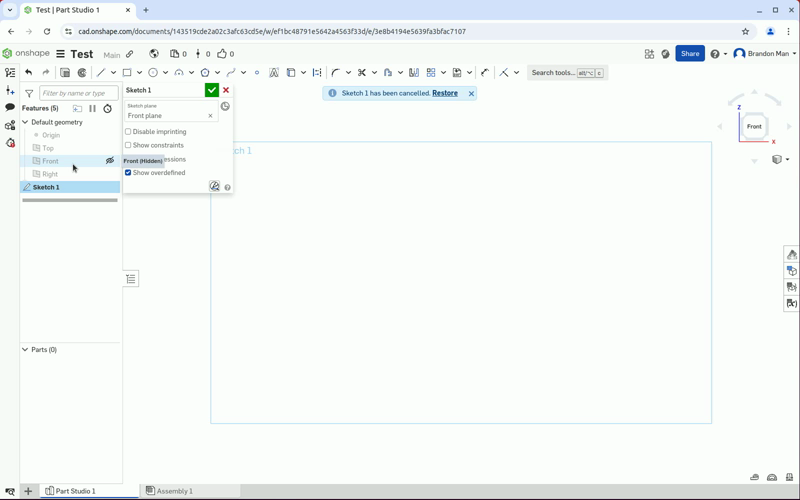
mouse_move(73, 352)
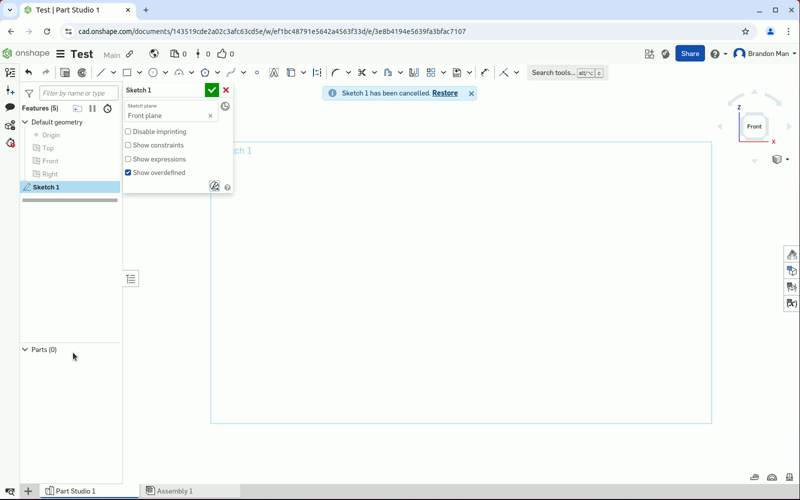
key(y)
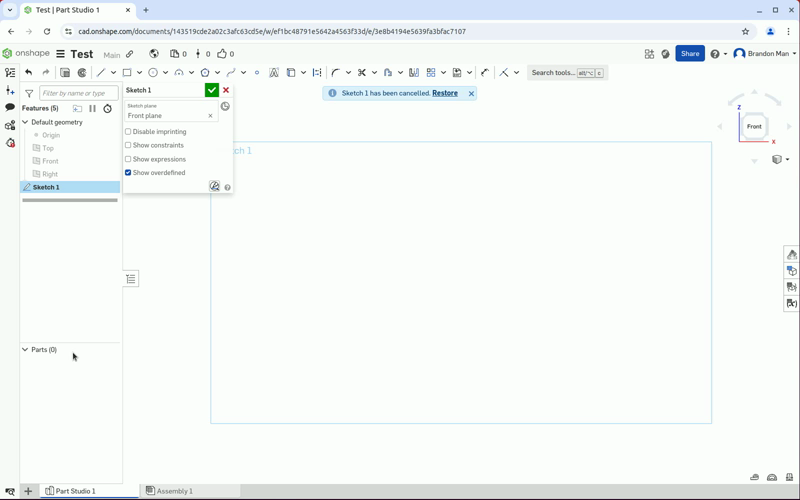
key(l)
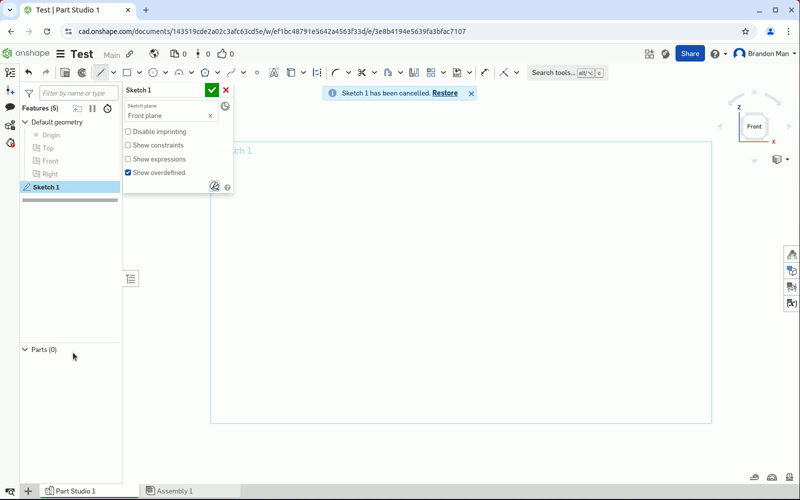
key_down(shift)
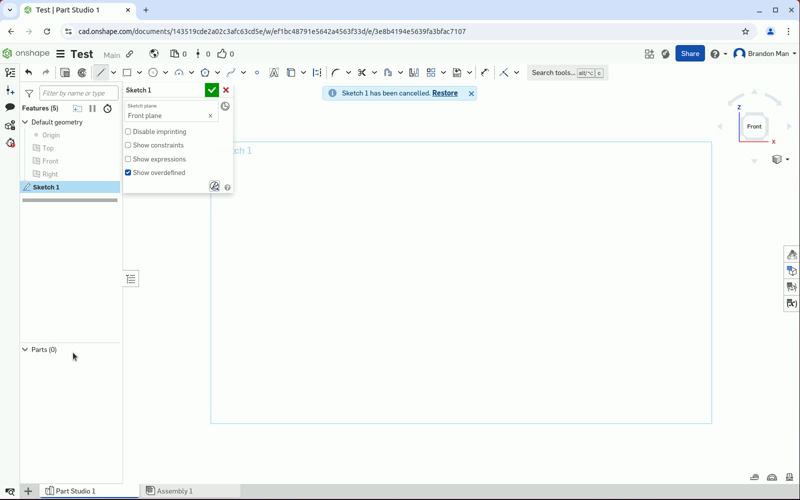
mouse_move(398, 341)
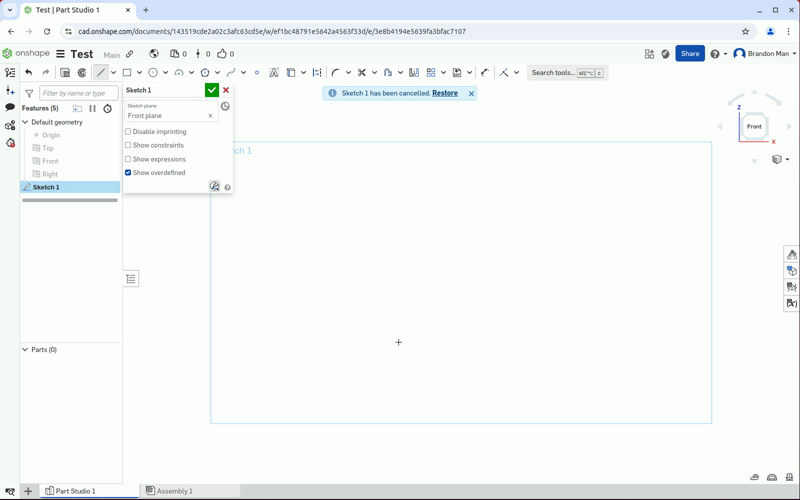
click(398, 341)
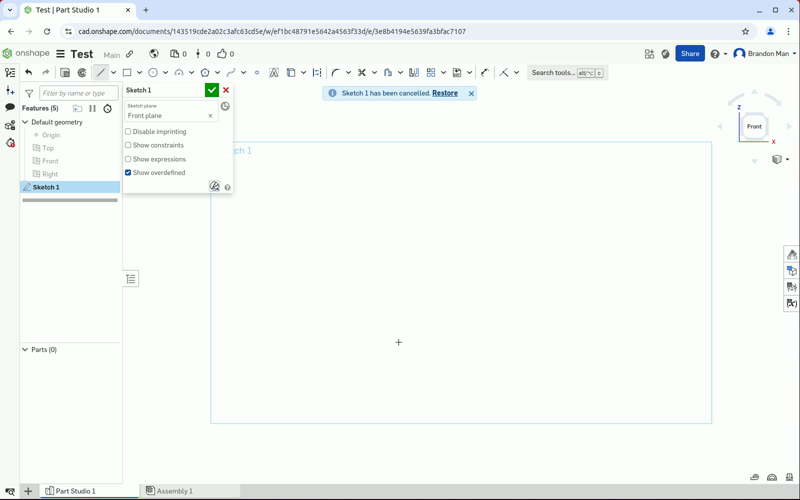
key_up(shift)
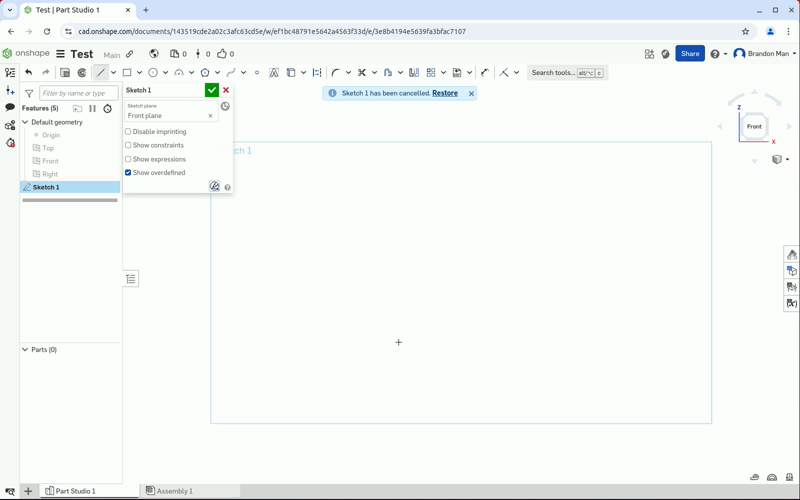
key_down(shift)
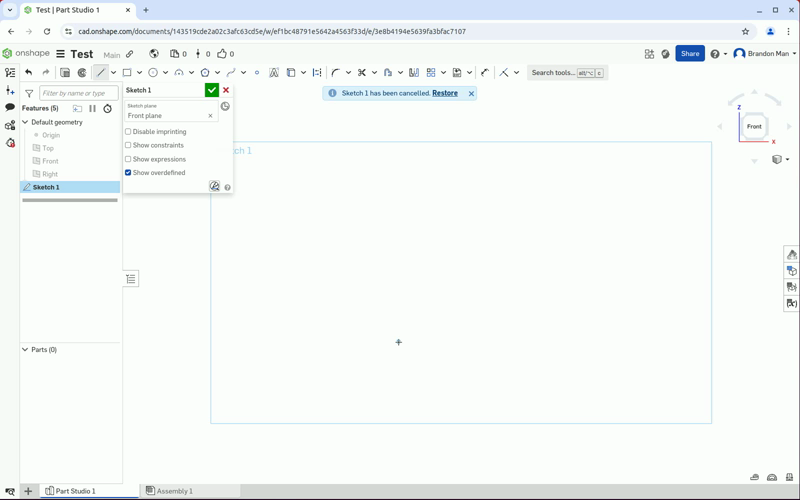
mouse_move(572, 341)
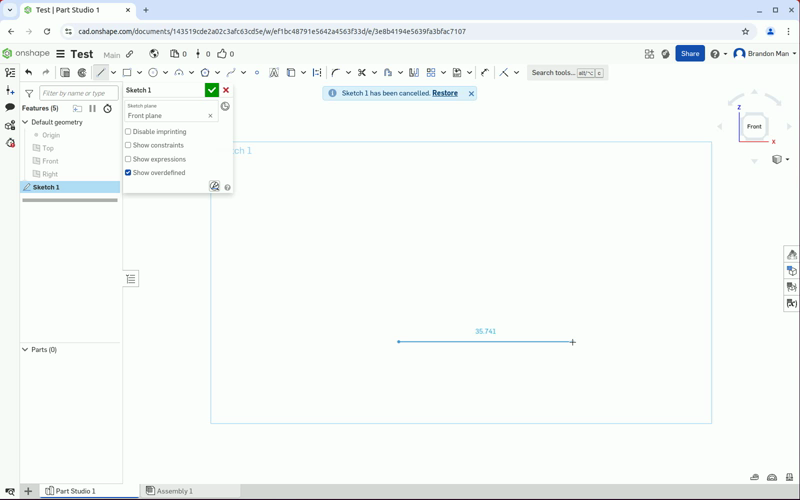
click(572, 341)
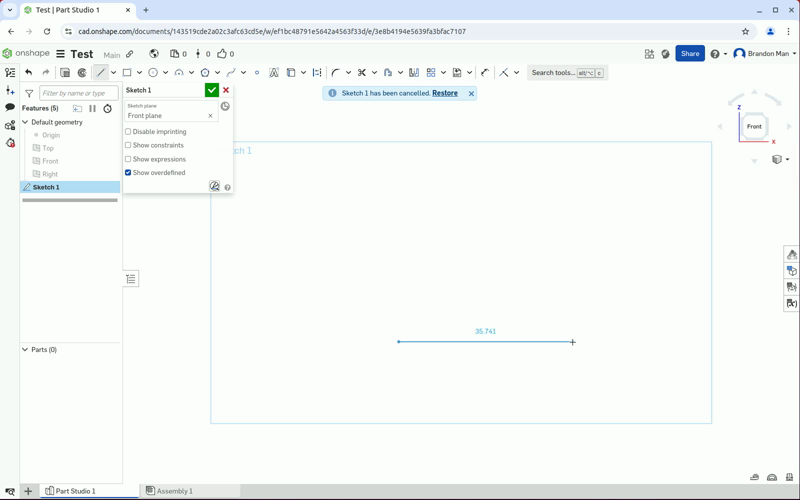
key_up(shift)
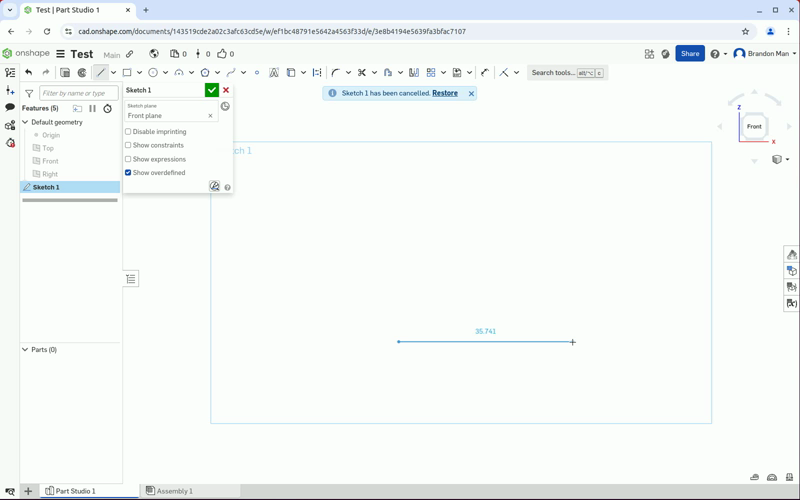
key_down(shift)
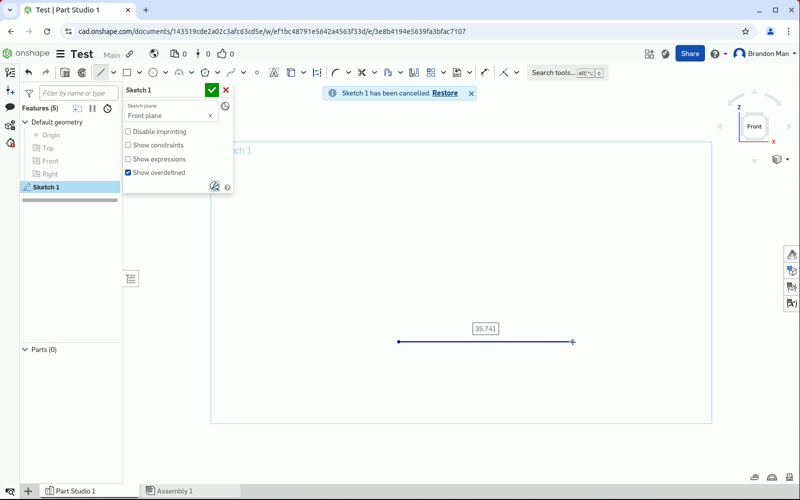
mouse_move(589, 341)
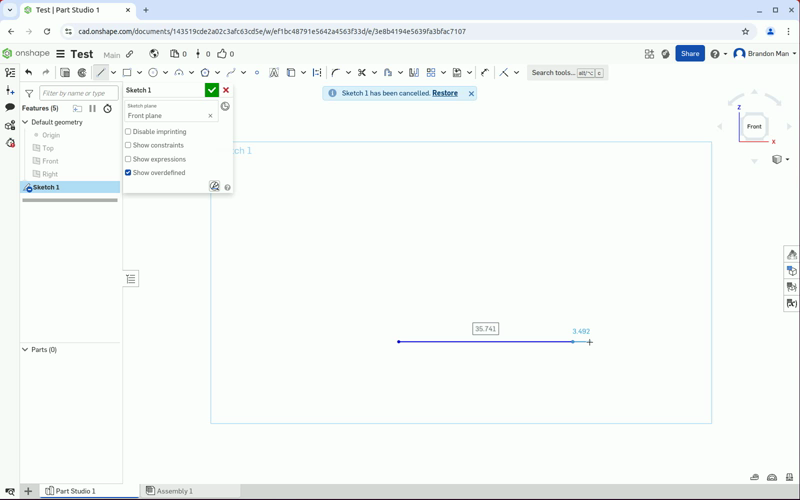
mouse_move(572, 306)
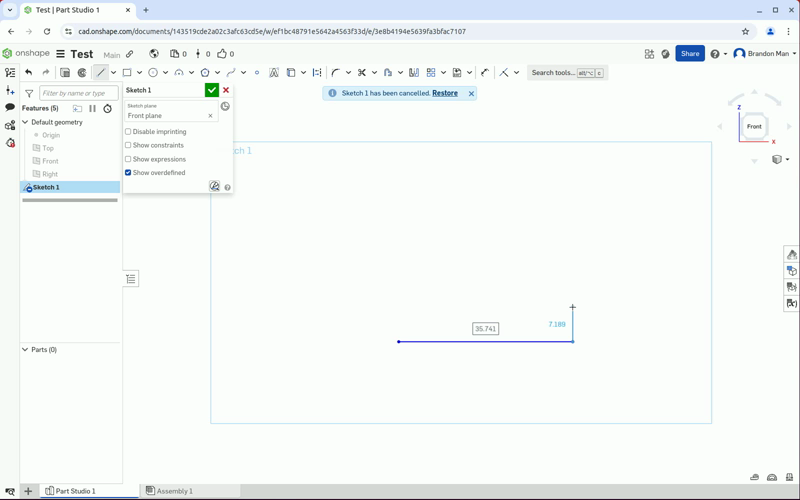
click(572, 306)
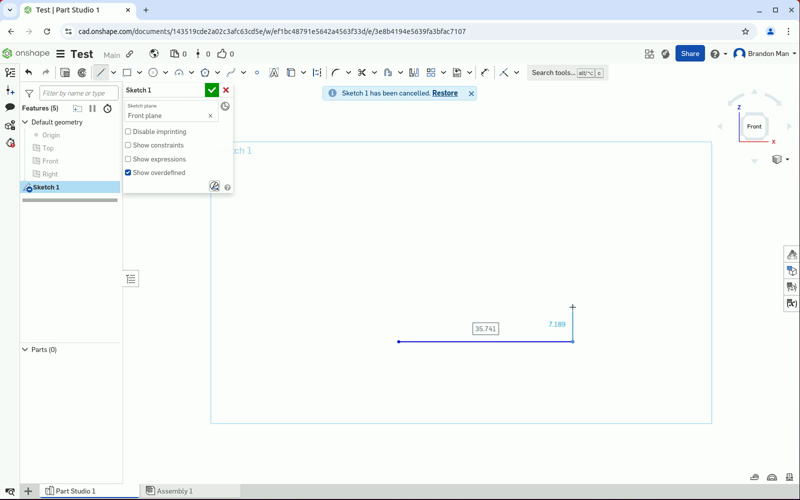
key_up(shift)
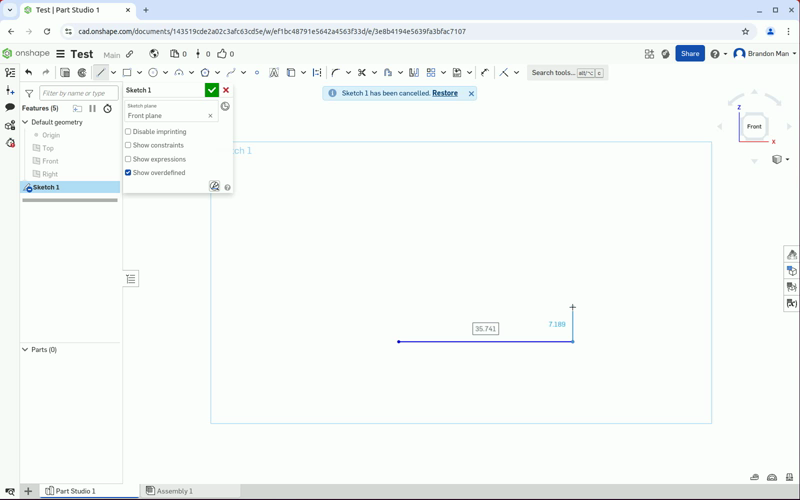
key_down(shift)
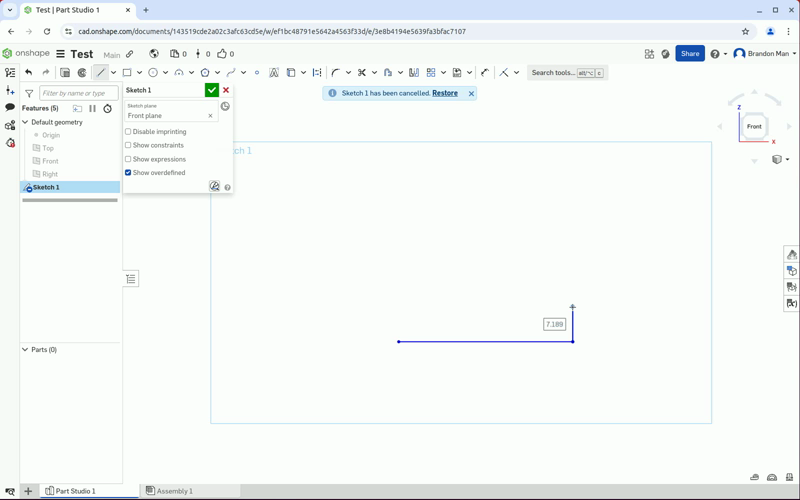
mouse_move(503, 306)
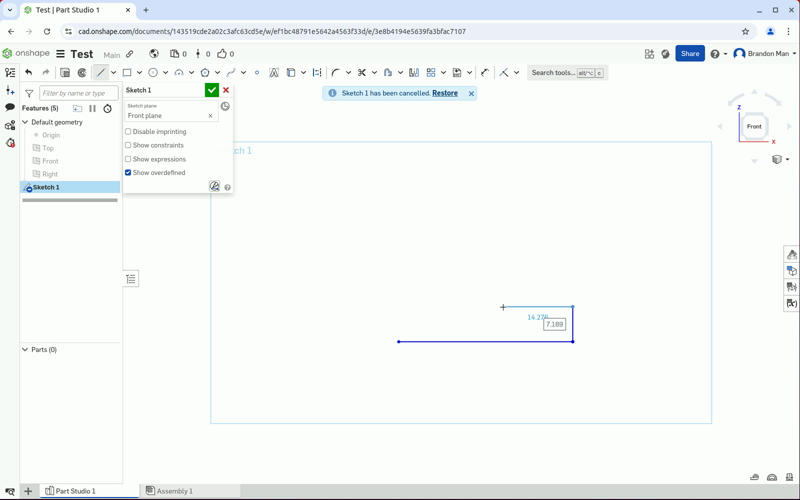
click(503, 306)
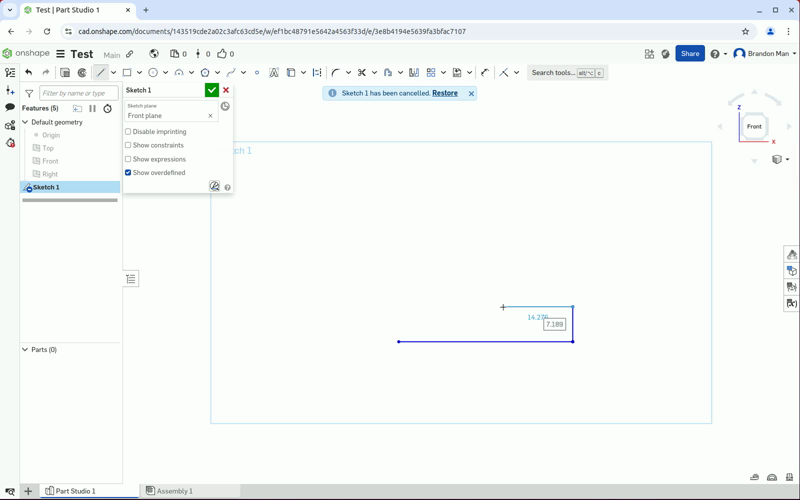
key_up(shift)
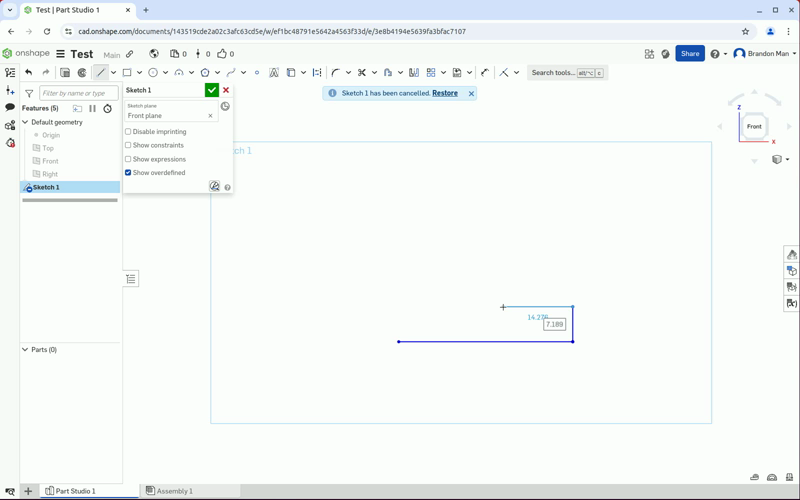
key_down(shift)
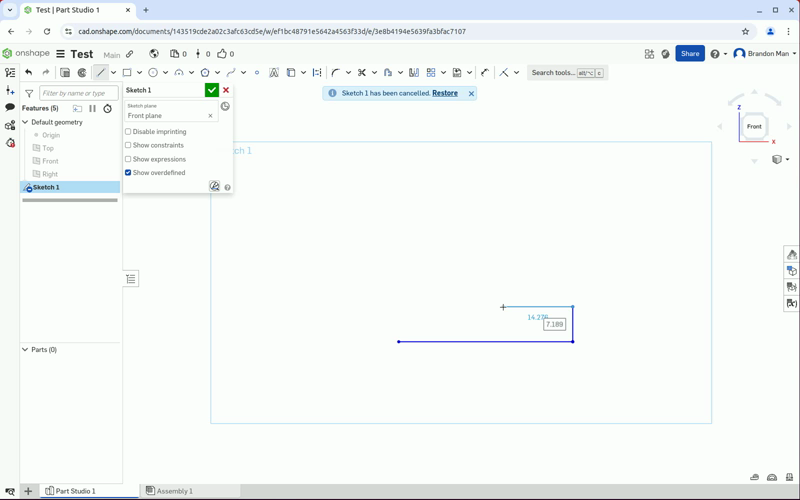
mouse_move(533, 306)
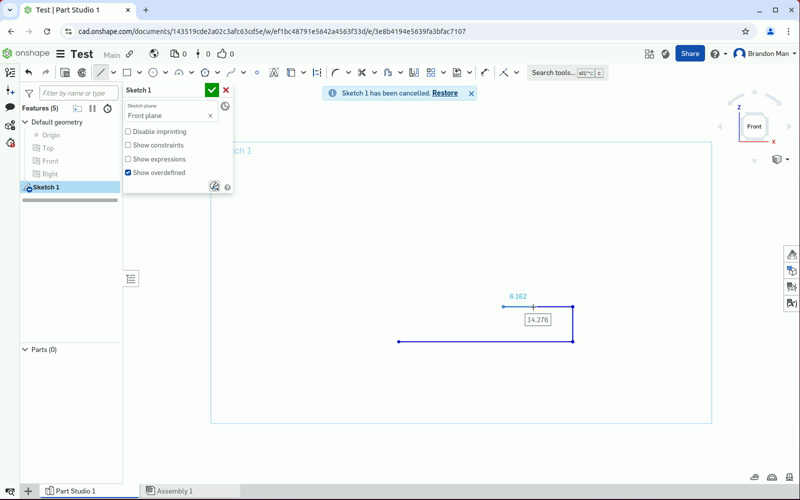
mouse_move(503, 323)
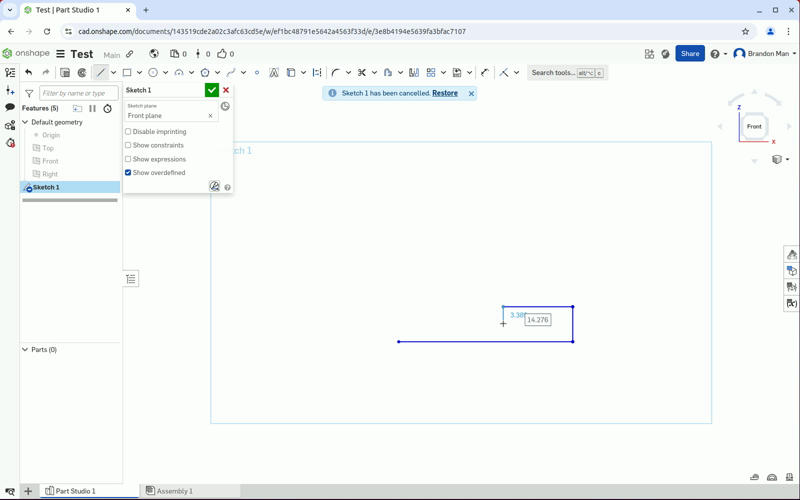
click(503, 323)
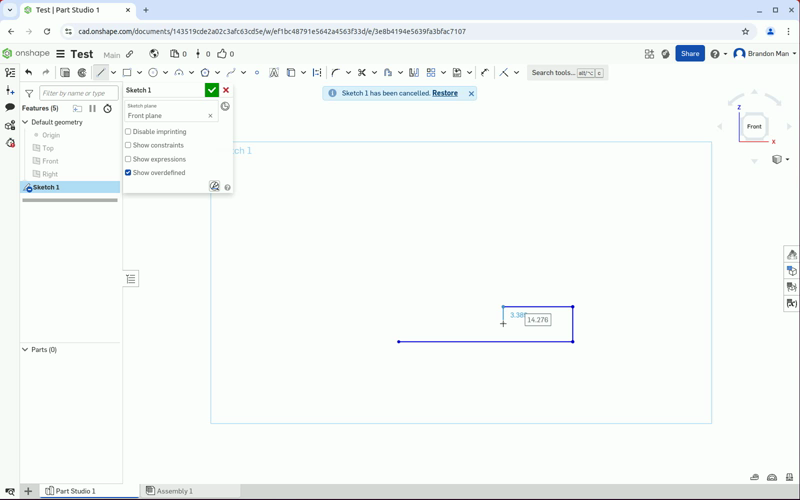
key_up(shift)
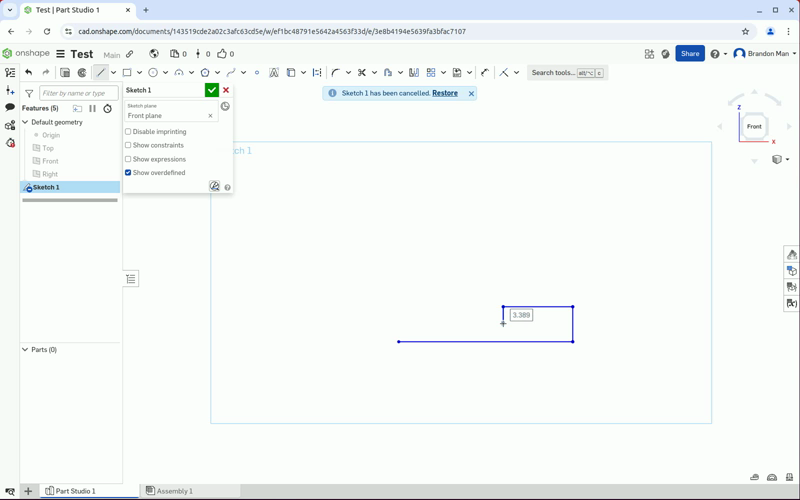
key_down(shift)
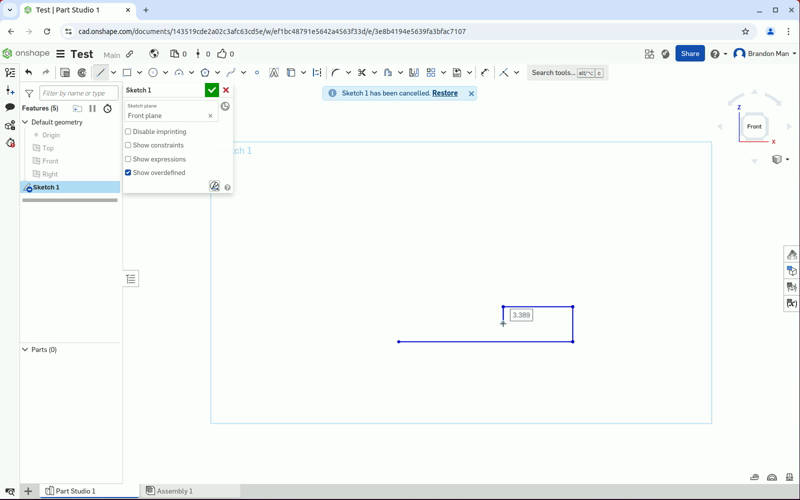
mouse_move(433, 323)
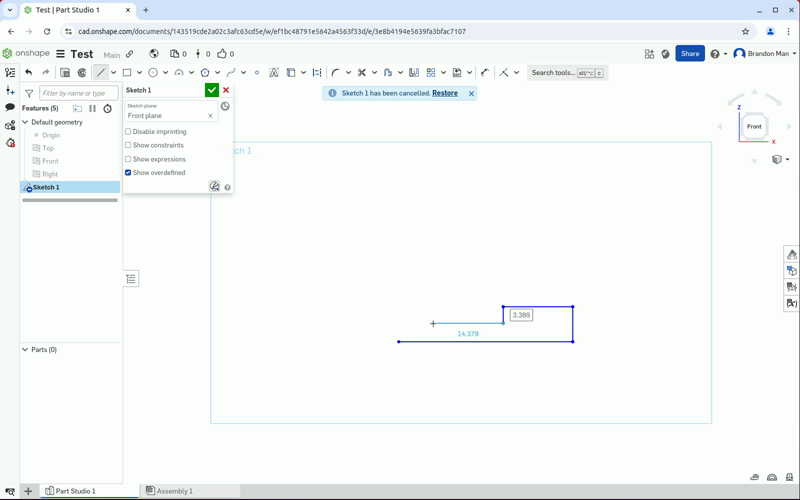
click(433, 323)
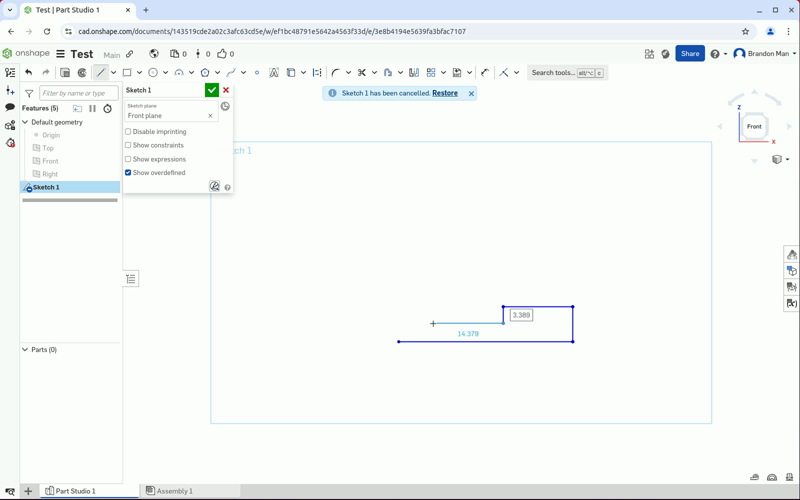
key_up(shift)
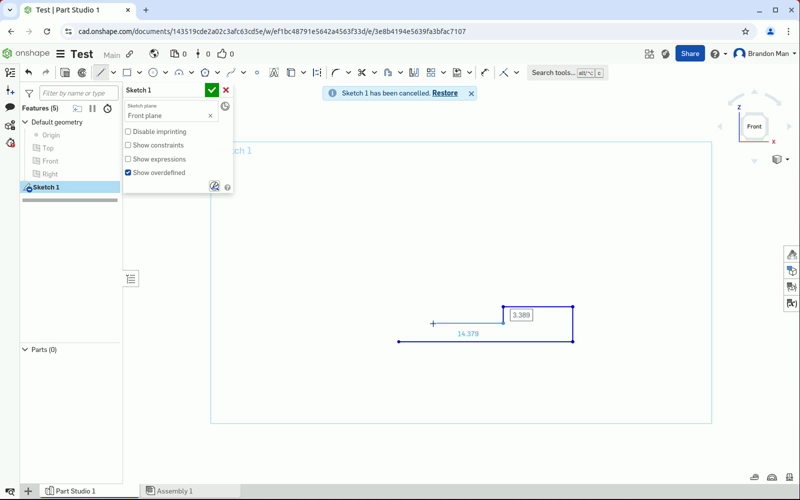
key_down(shift)
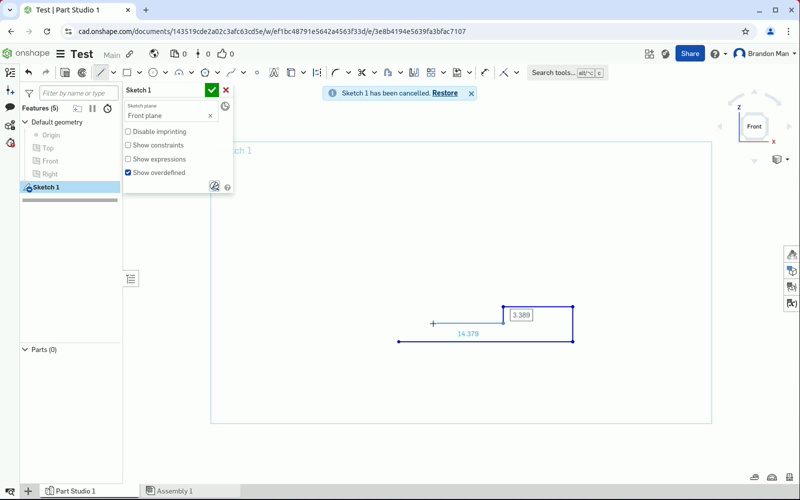
mouse_move(463, 323)
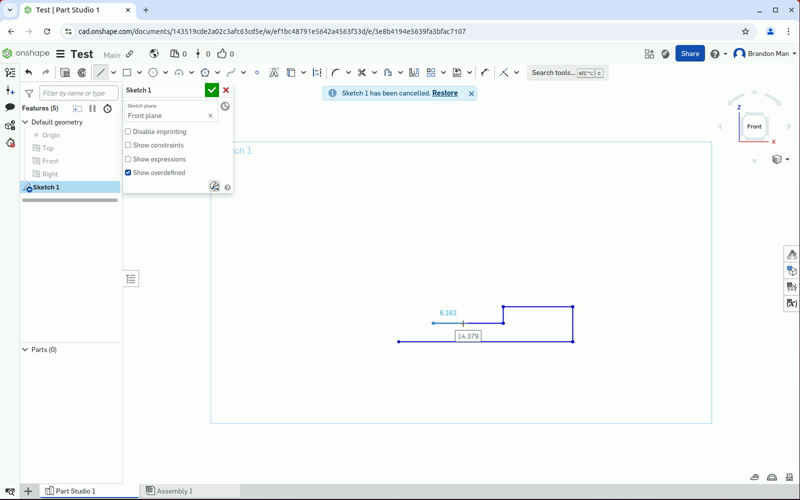
mouse_move(433, 306)
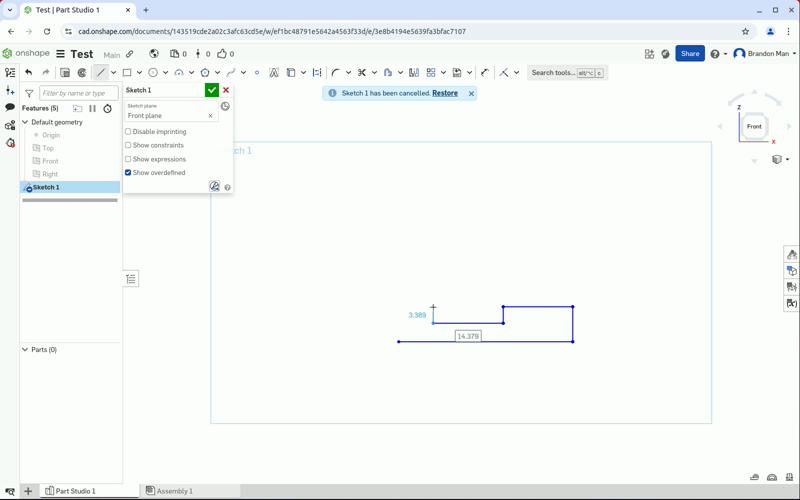
click(433, 306)
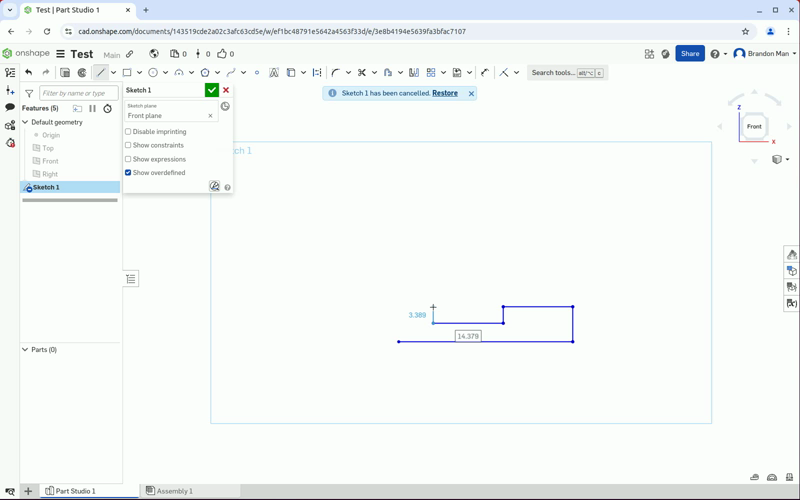
key_up(shift)
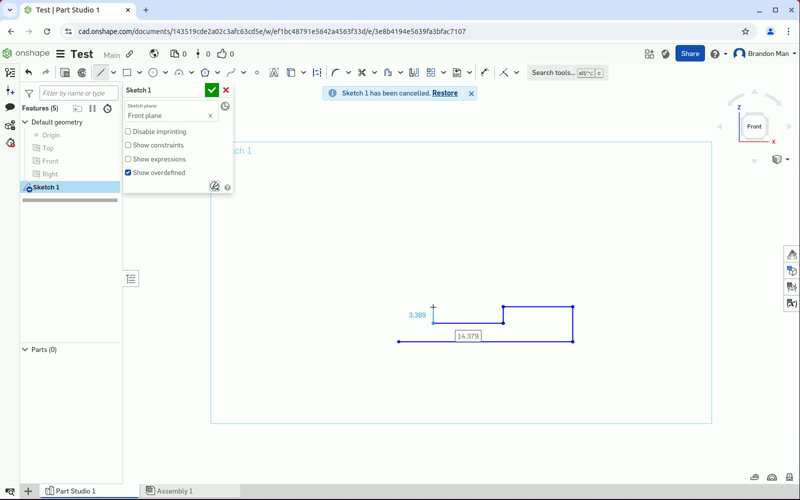
key_down(shift)
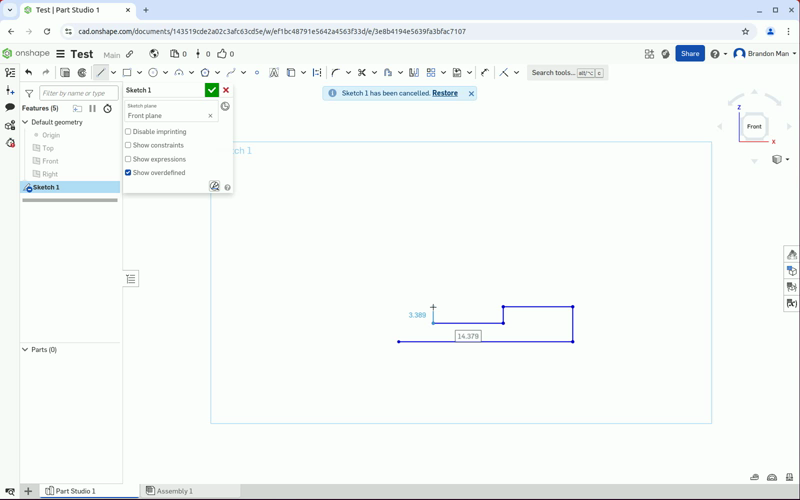
mouse_move(463, 306)
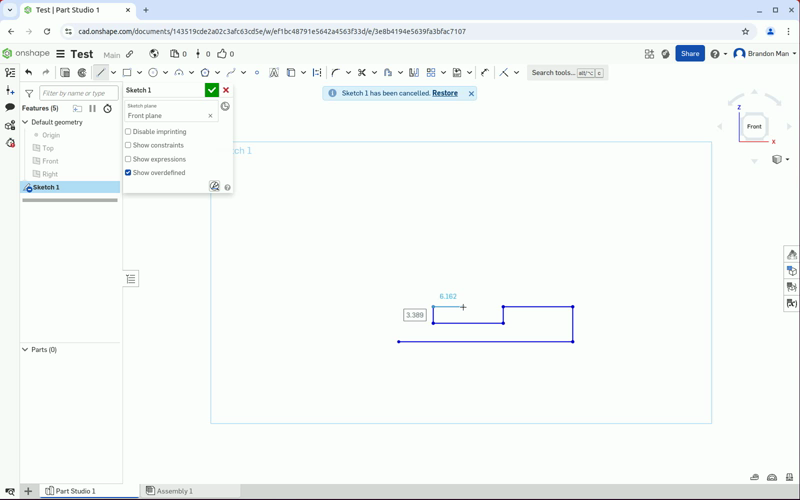
mouse_move(398, 306)
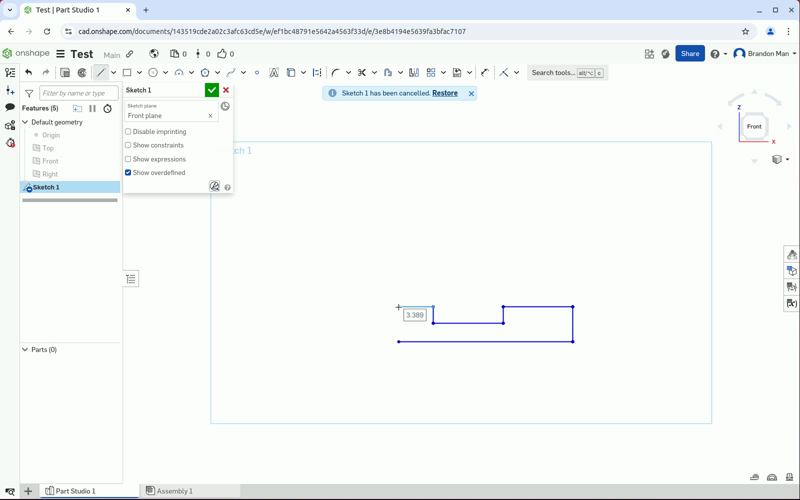
click(398, 306)
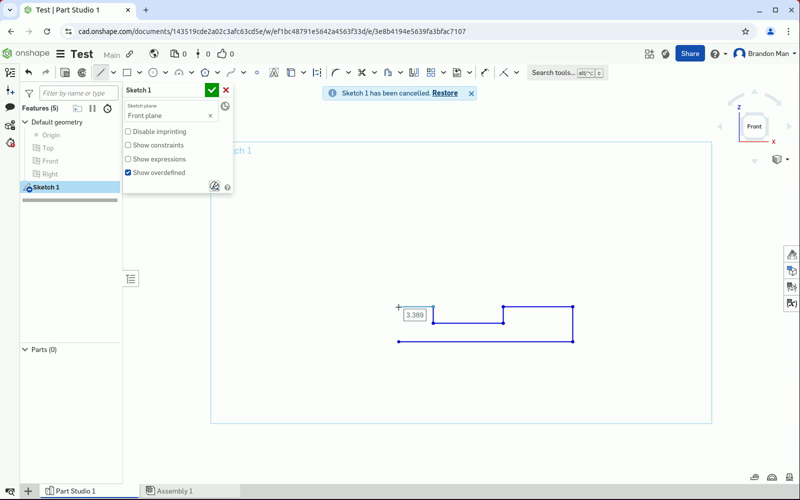
key_up(shift)
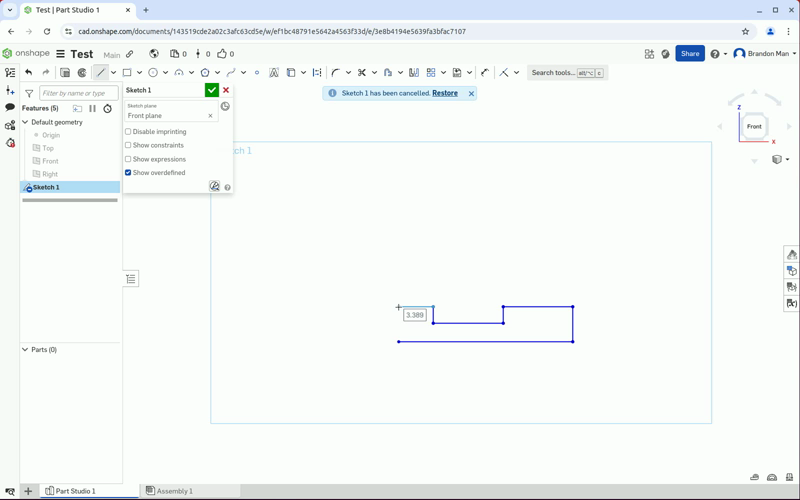
mouse_move(428, 306)
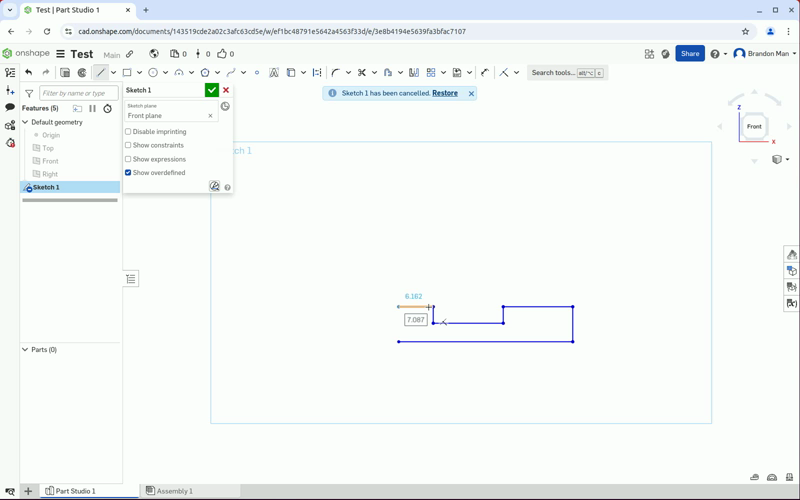
key_down(shift)
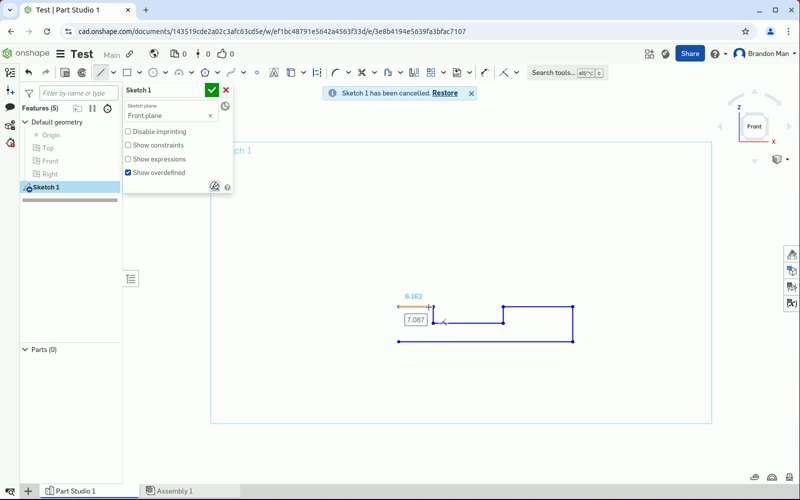
mouse_move(398, 341)
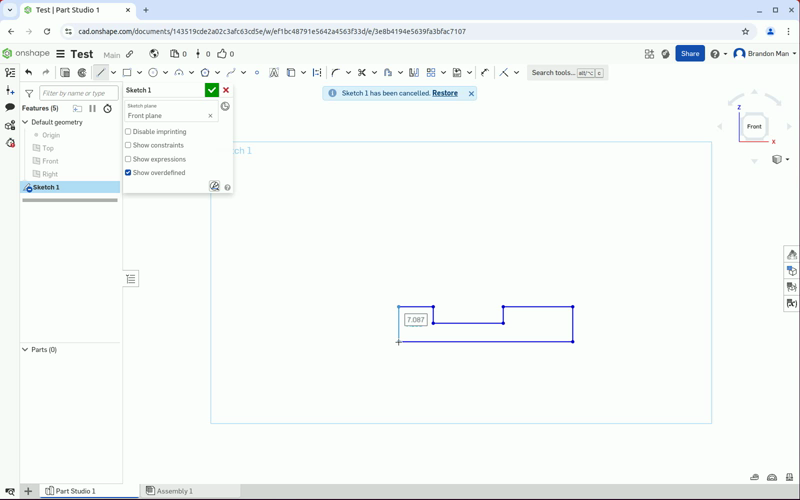
key_up(shift)
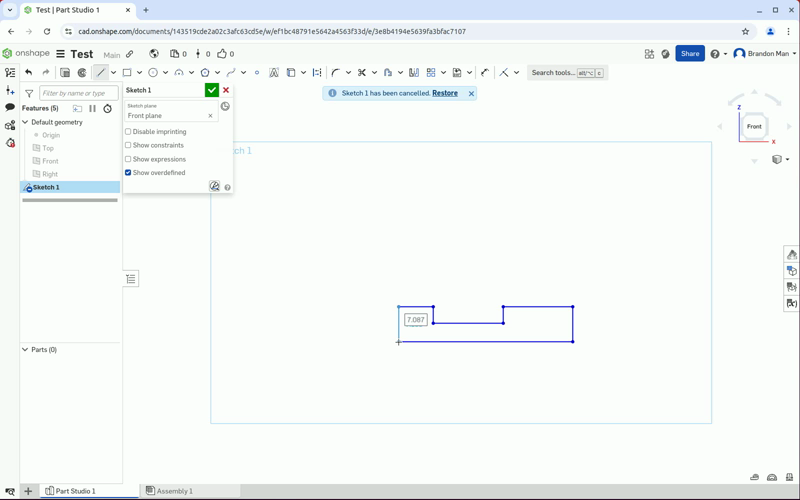
click(398, 341)
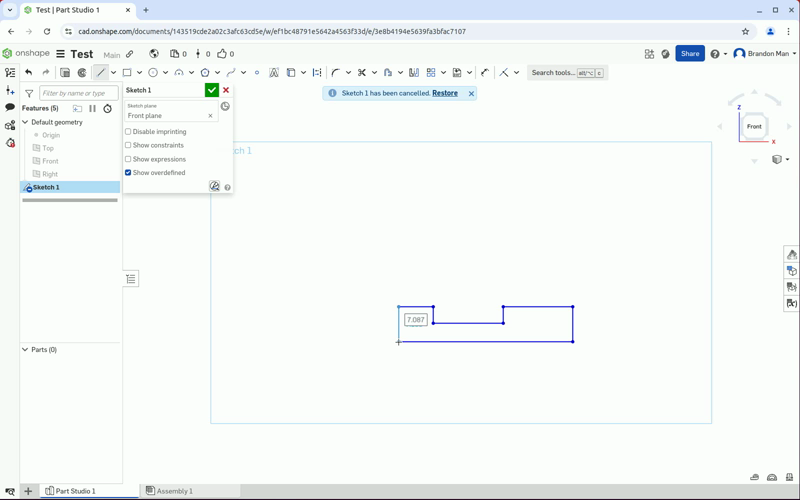
key(esc)
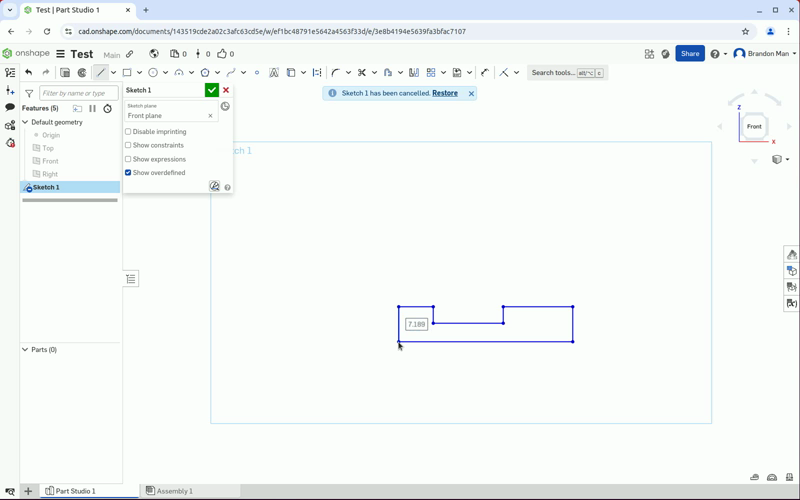
mouse_move(536, 312)
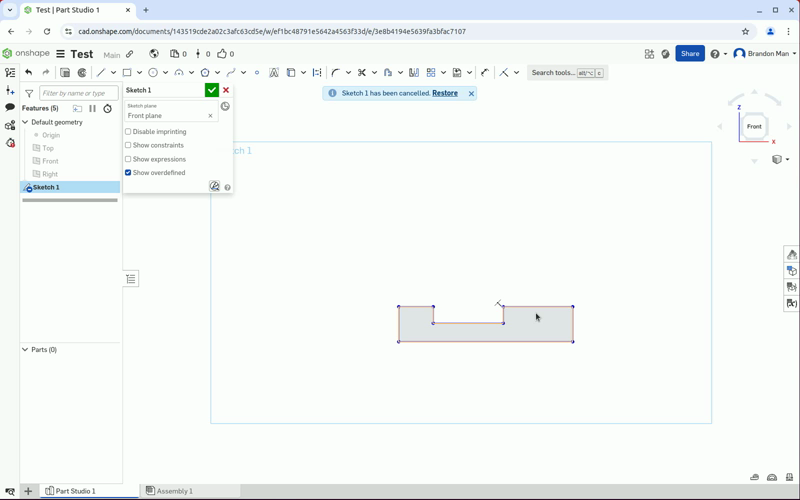
click(536, 312)
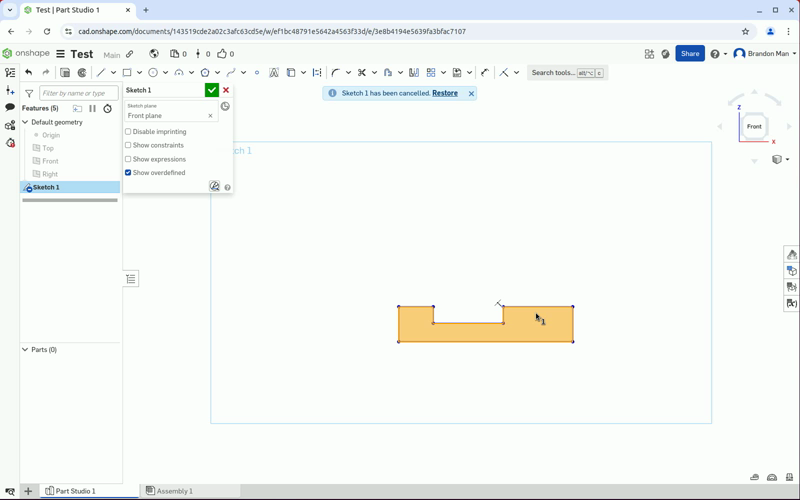
mouse_move(73, 352)
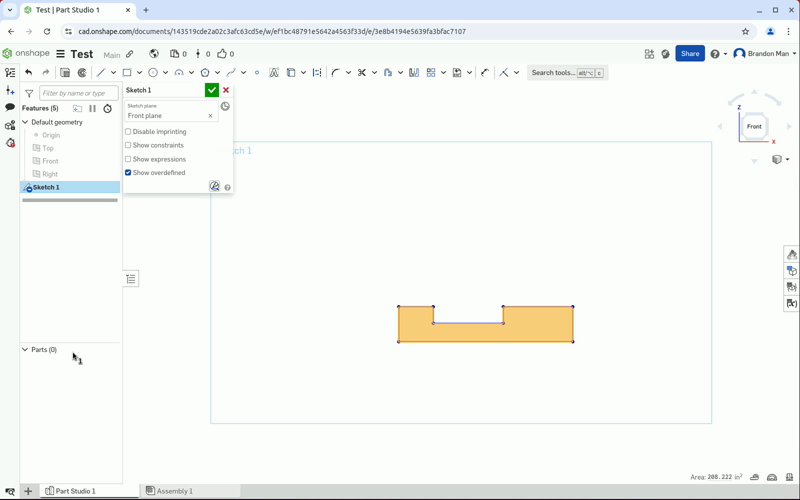
key(shift+y)
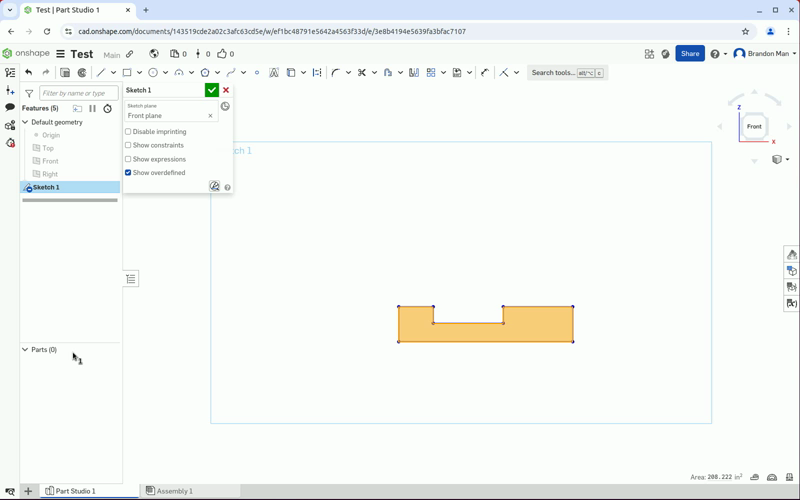
key(shift+e)
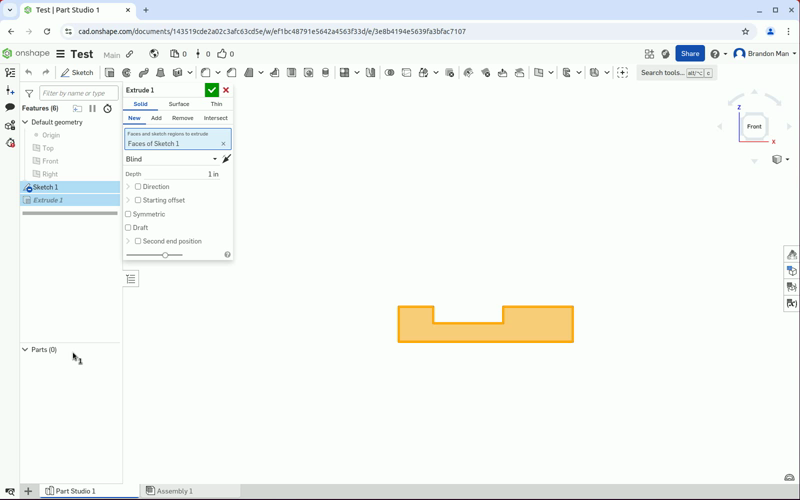
mouse_move(143, 106)
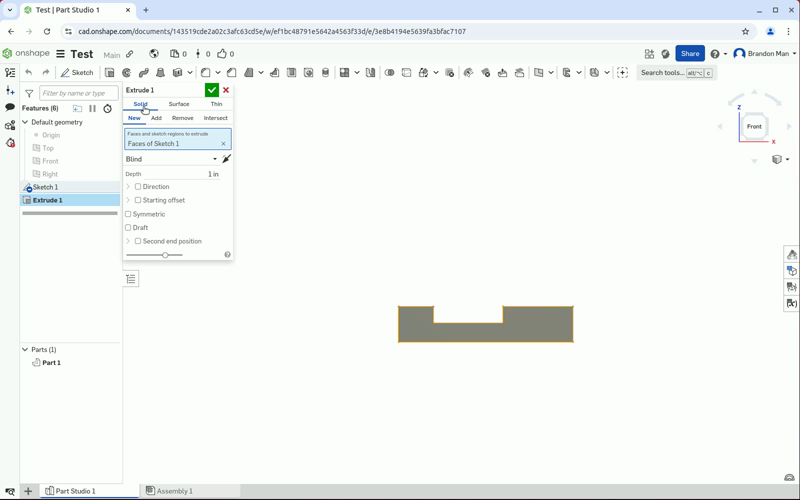
click(143, 106)
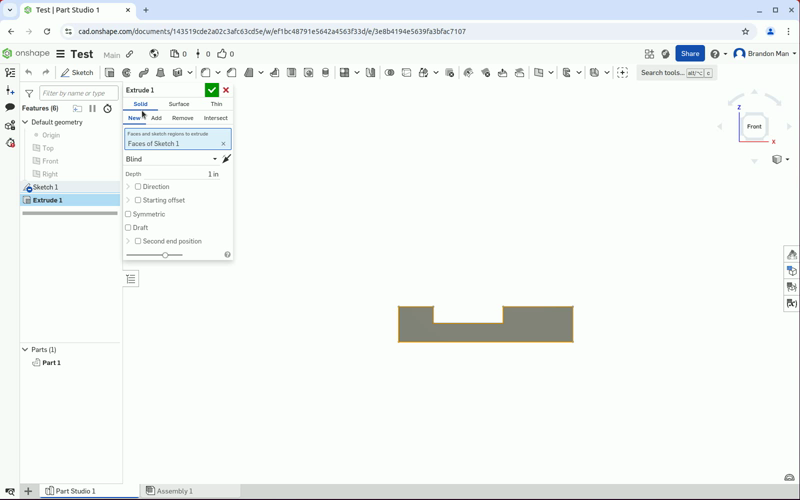
mouse_move(137, 120)
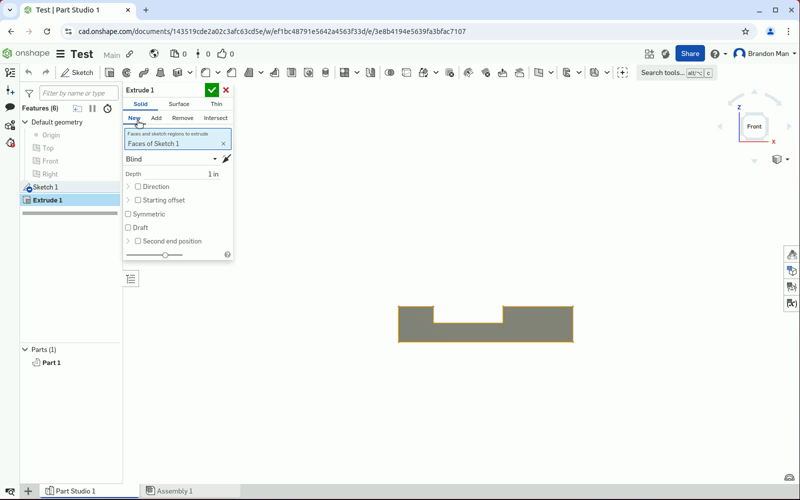
click(137, 120)
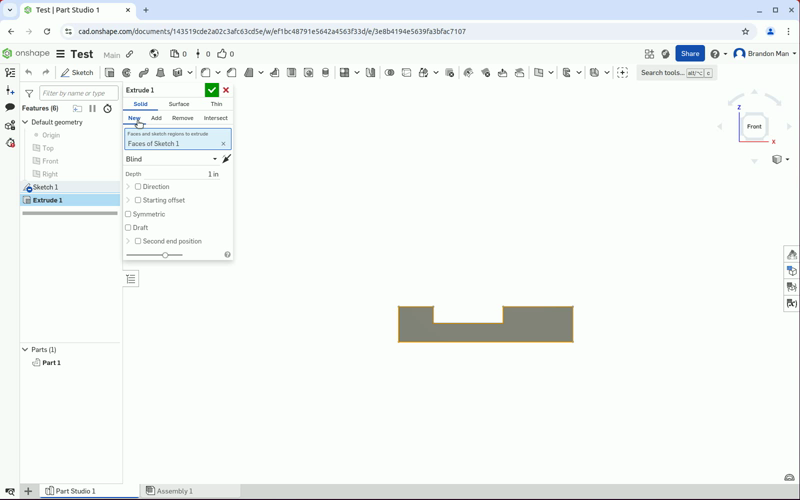
key(tab, 4)
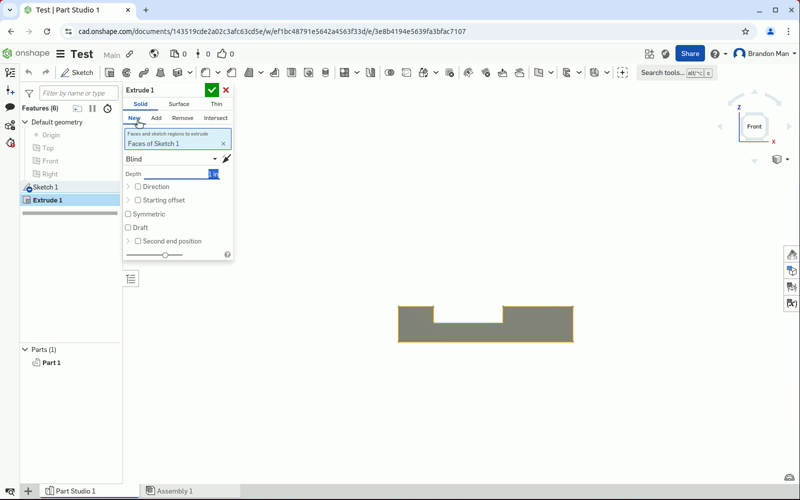
text(21.423)
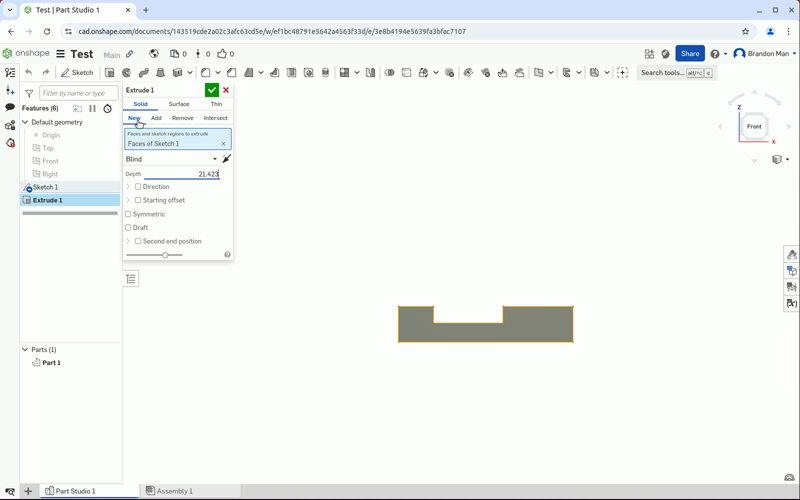
key(enter)
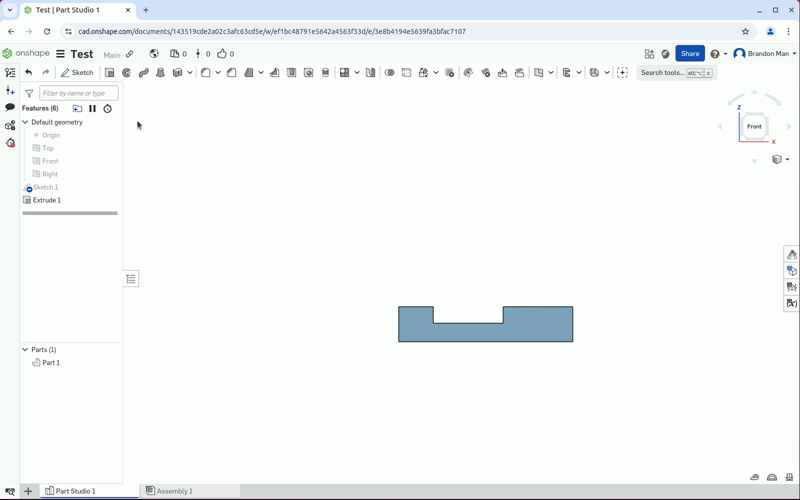
key(shift+h)
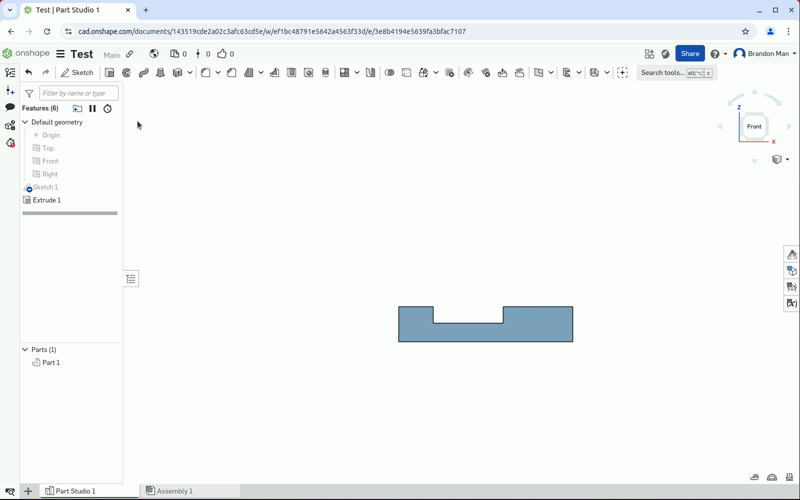
key(shift+h)
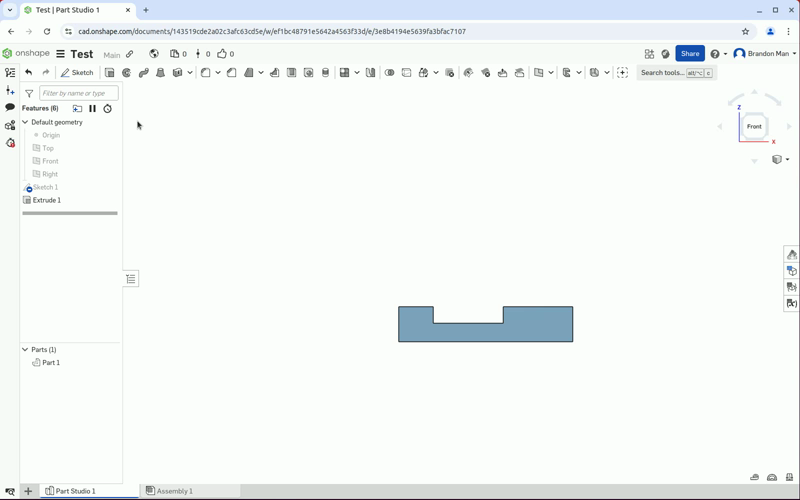
mouse_move(73, 189)
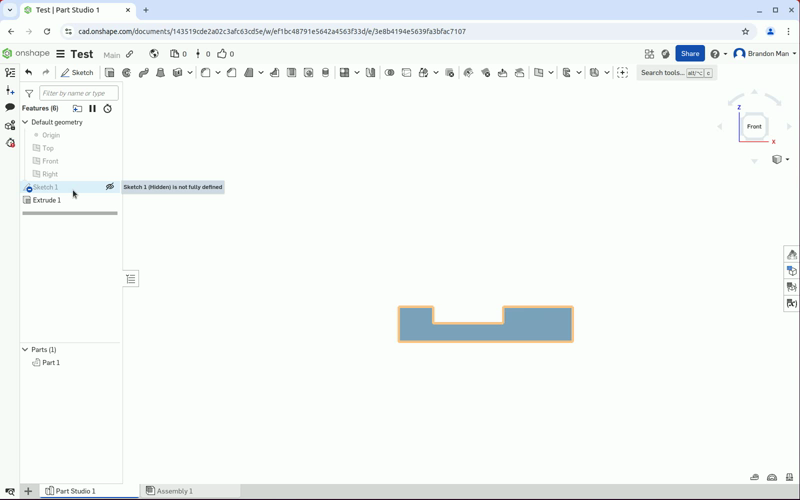
click(73, 189)
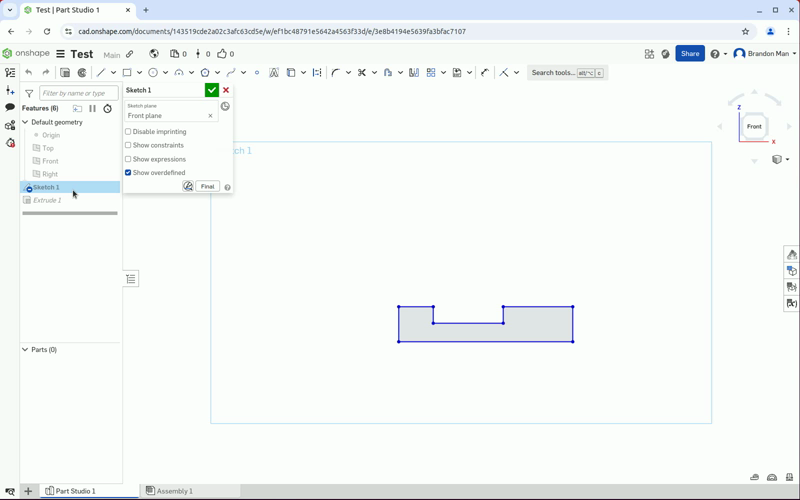
mouse_move(229, 92)
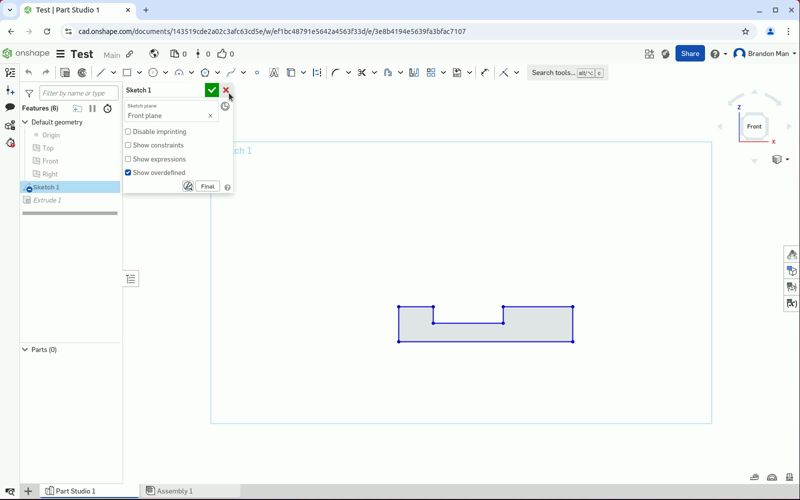
click(229, 92)
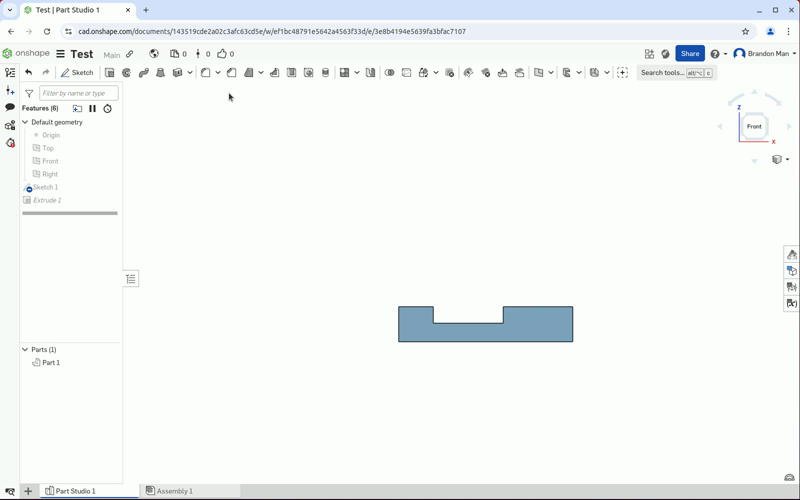
mouse_move(73, 352)
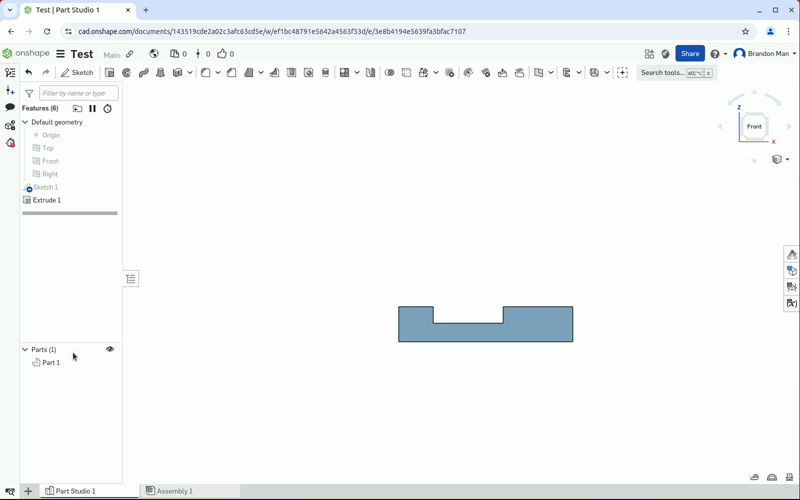
key(y)
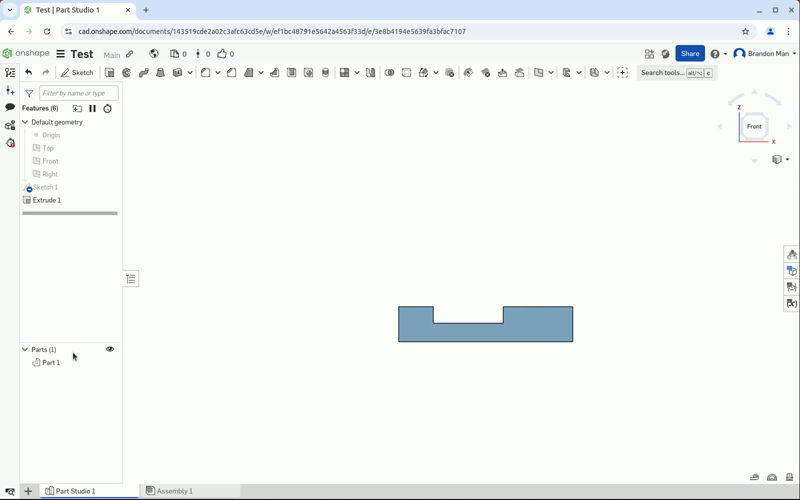
key(shift+p)
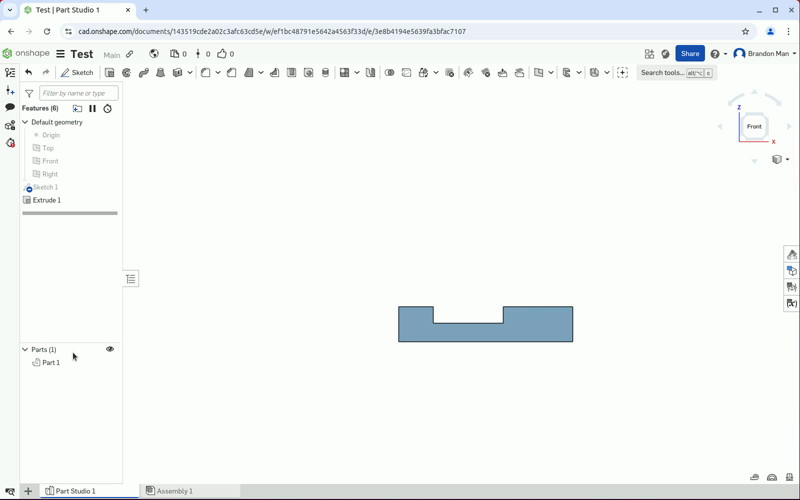
key(space)
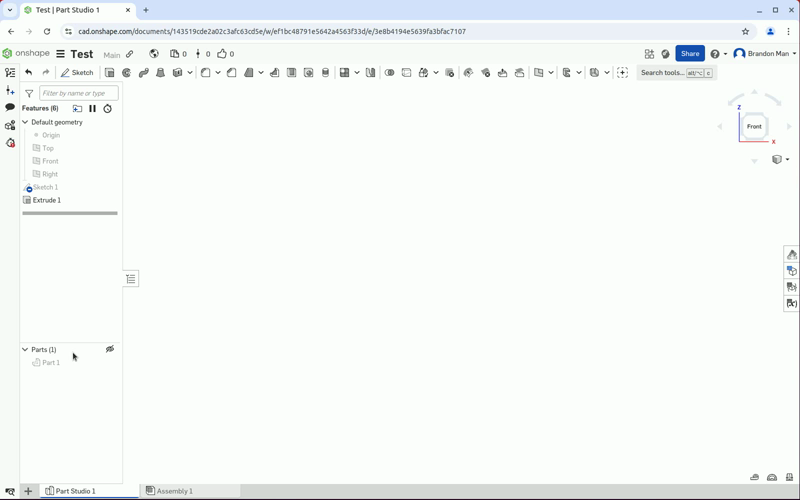
key_down(shift)
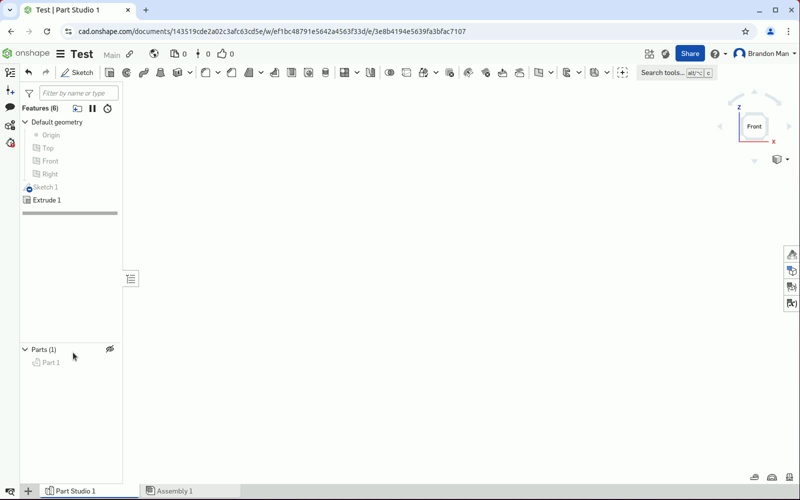
key(down)
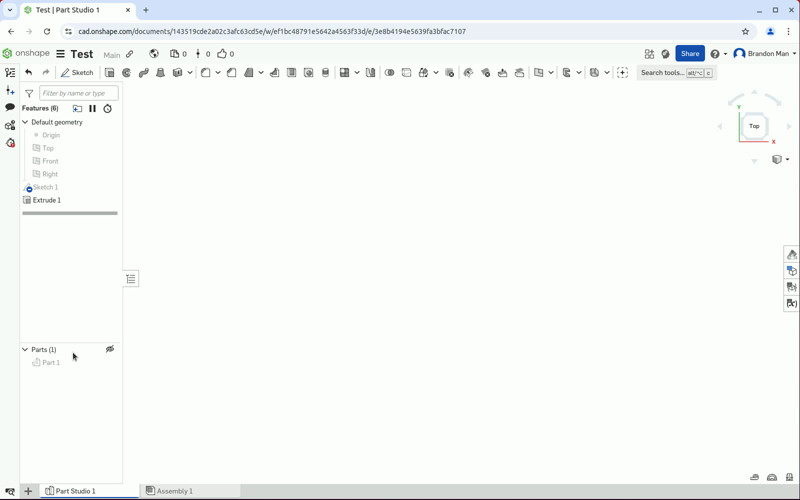
key_up(shift)
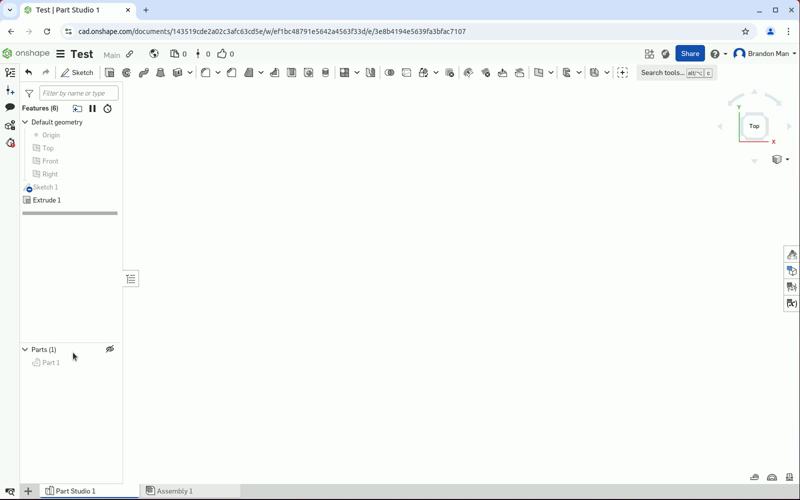
mouse_move(73, 352)
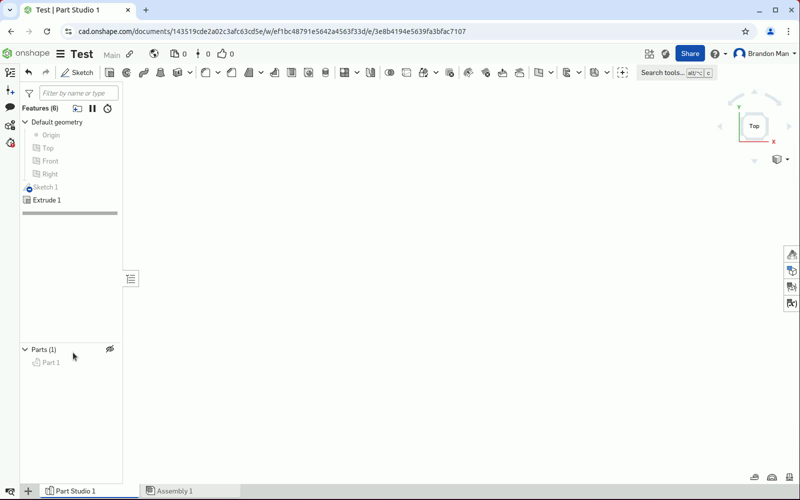
key(shift+y)
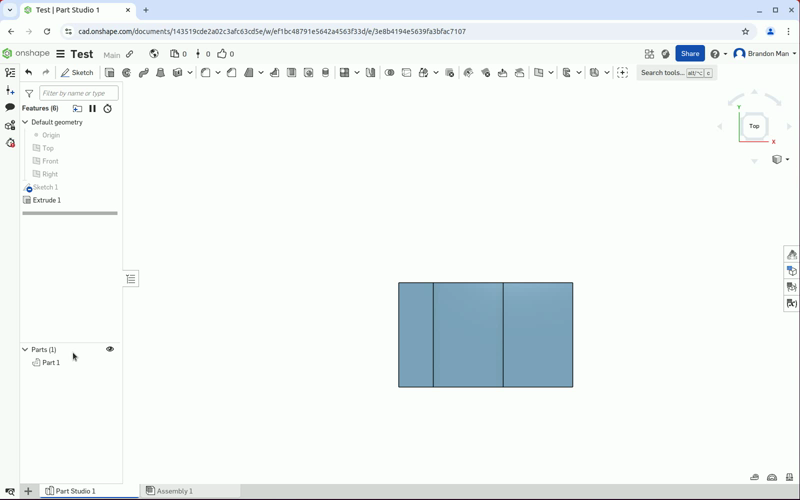
mouse_move(541, 75)
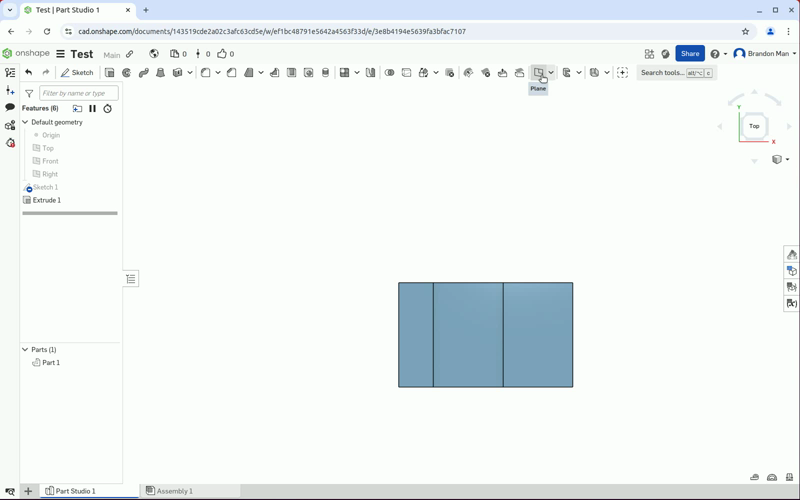
click(541, 75)
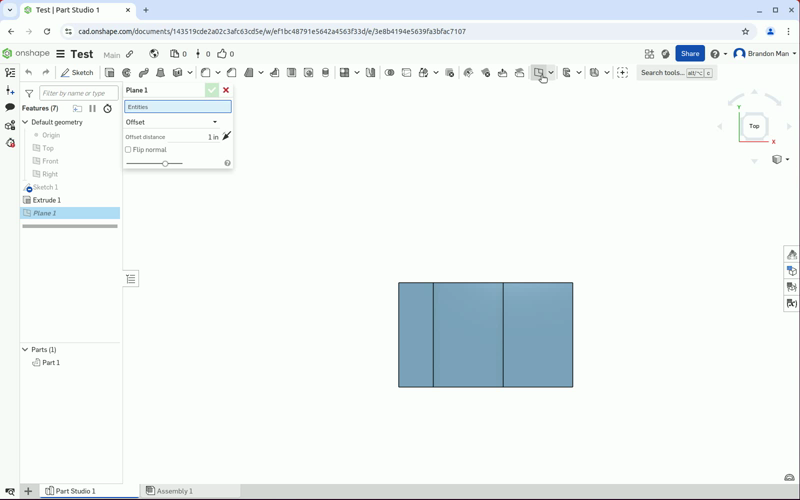
mouse_move(73, 150)
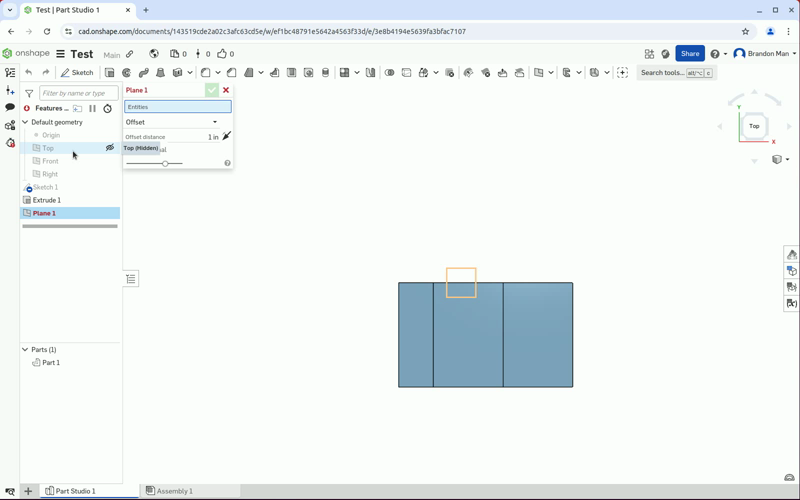
click(73, 150)
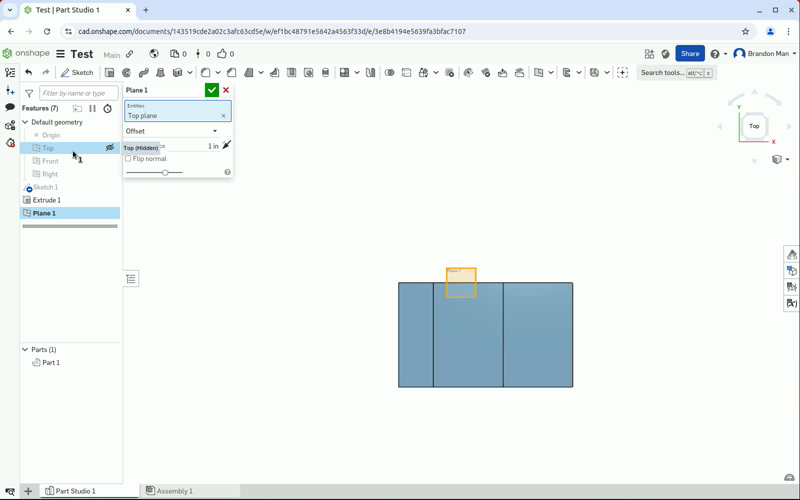
key(tab, 2)
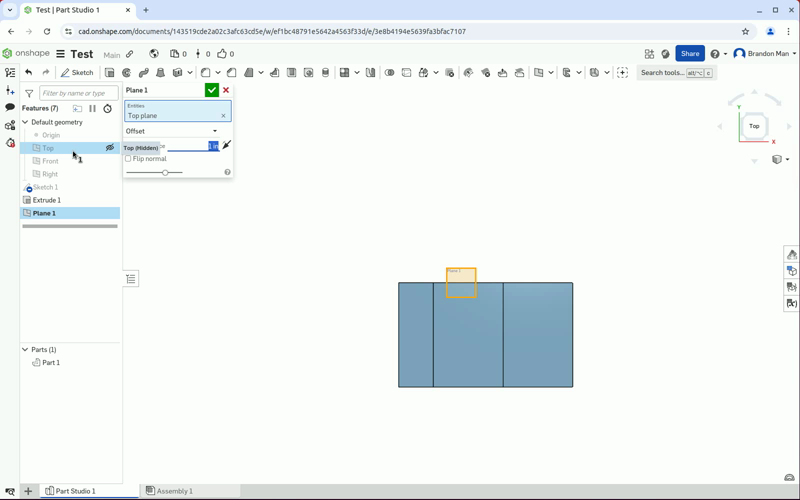
text(4.807)
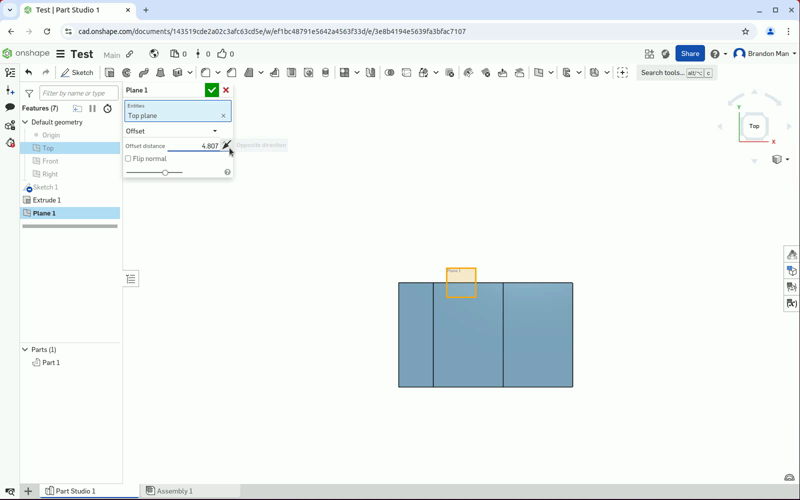
mouse_move(229, 147)
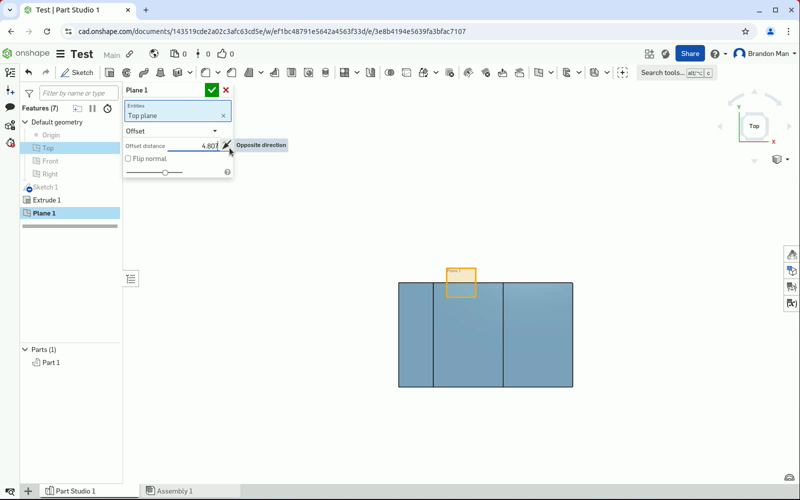
click(229, 147)
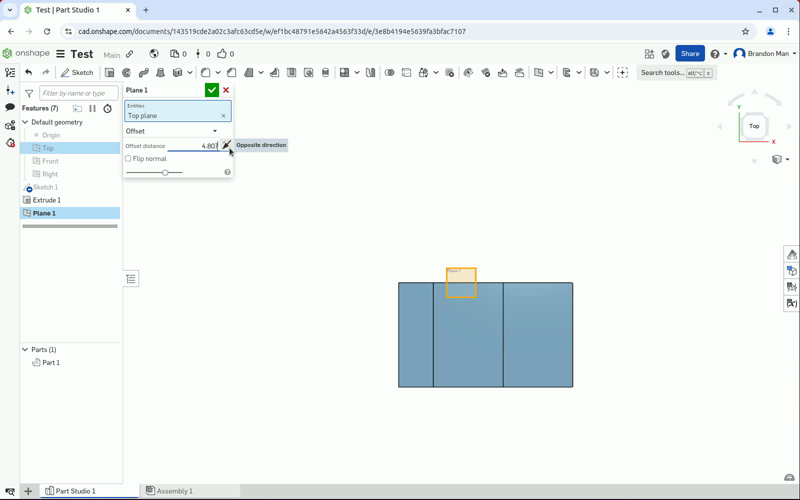
key(enter, 2)
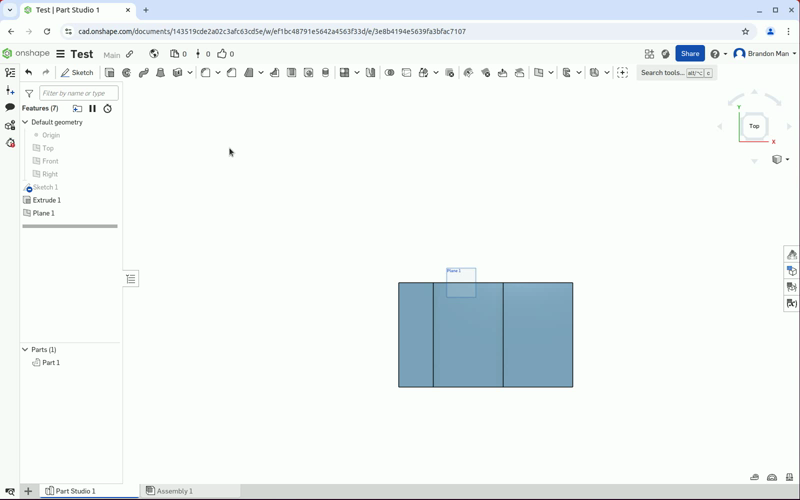
key(shift+s)
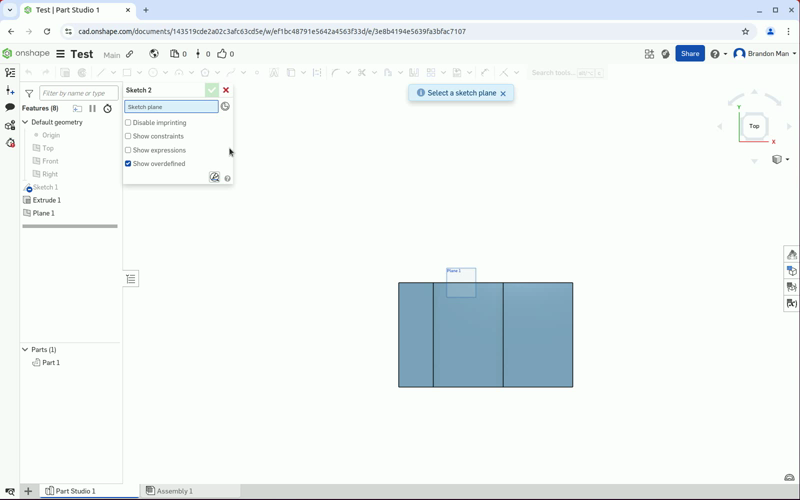
mouse_move(73, 215)
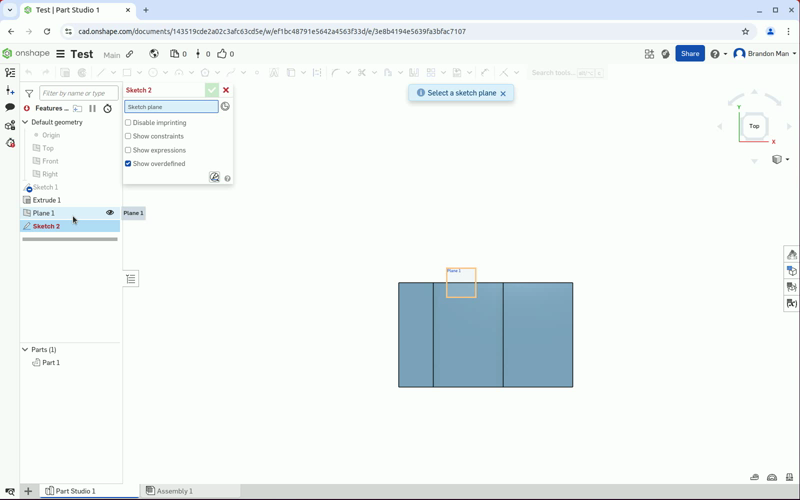
click(73, 215)
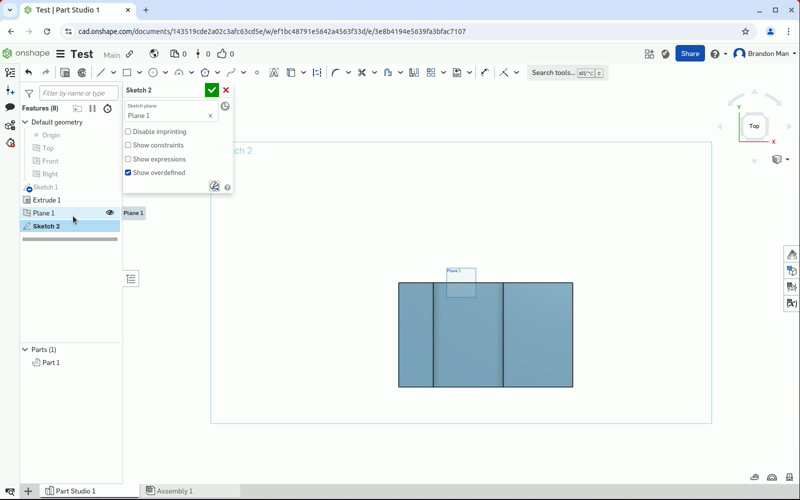
mouse_move(73, 352)
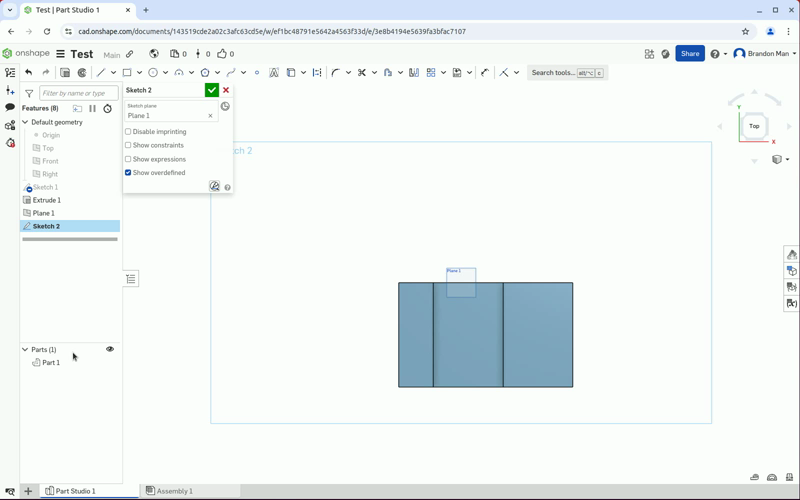
key(y)
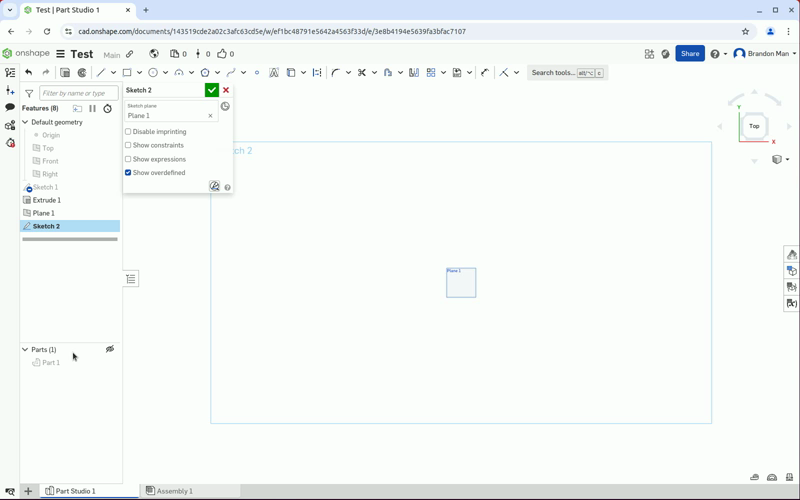
key(c)
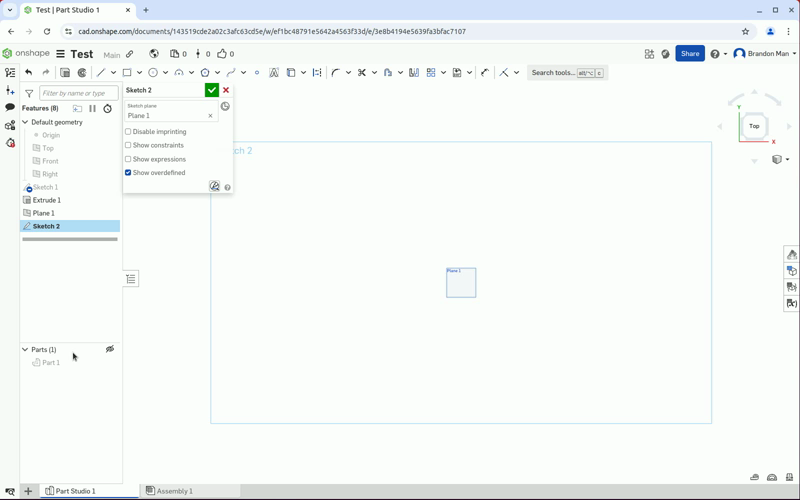
key_down(shift)
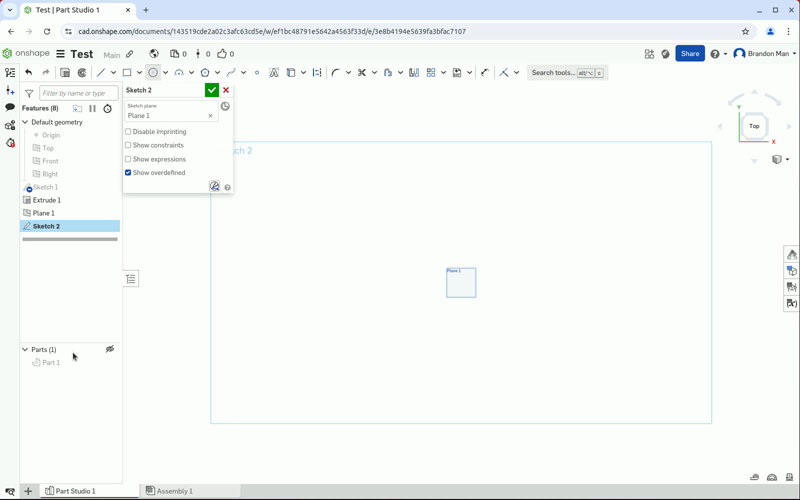
mouse_move(538, 335)
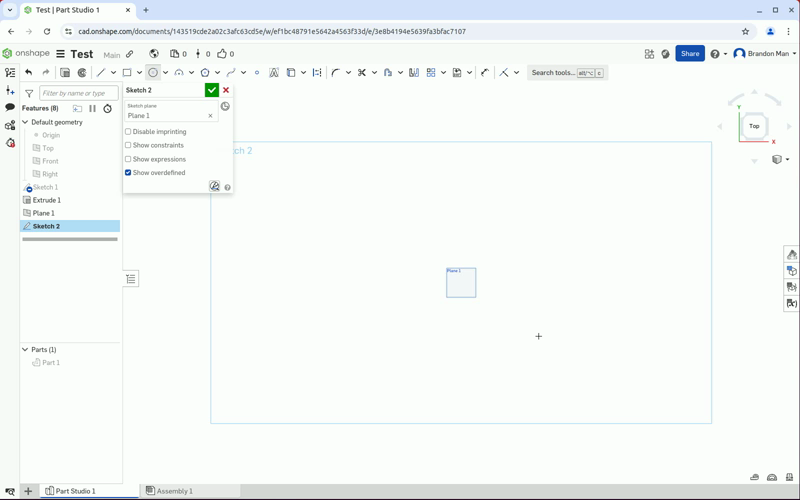
click(538, 335)
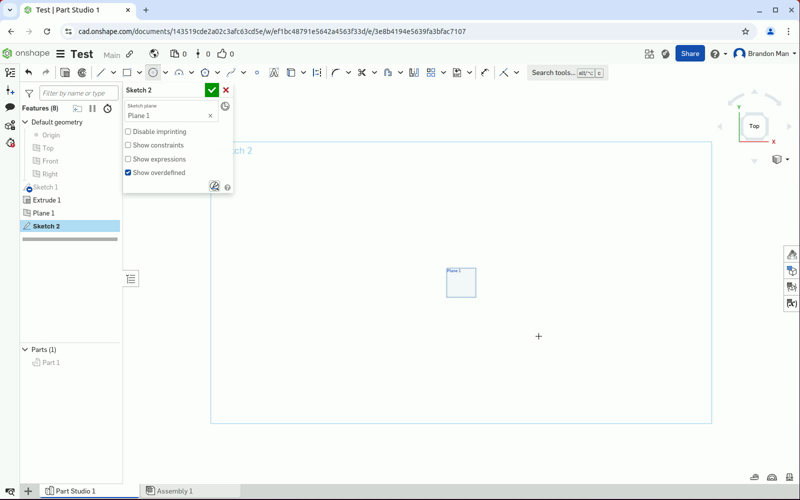
key_up(shift)
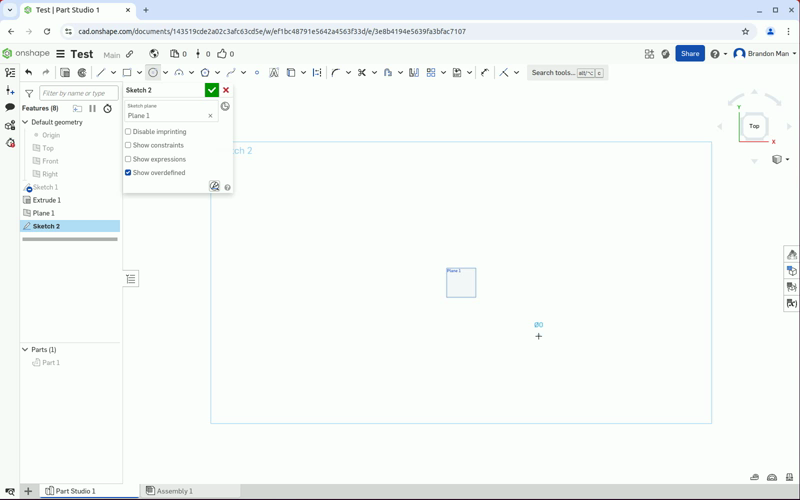
mouse_move(557, 335)
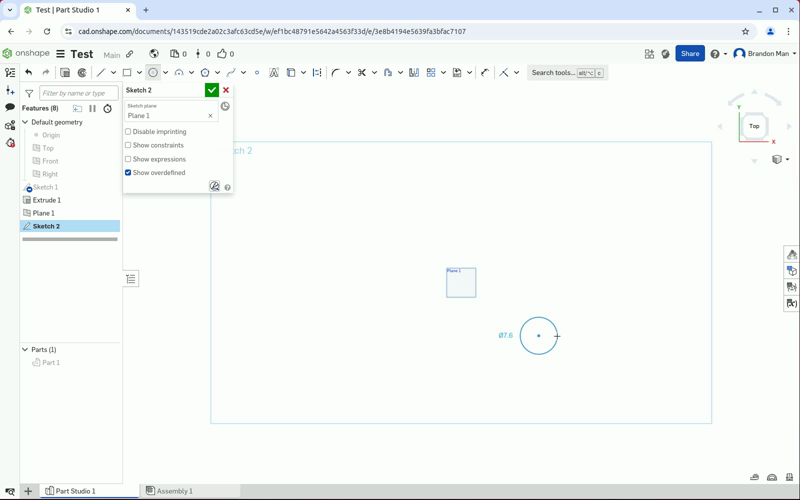
click(557, 335)
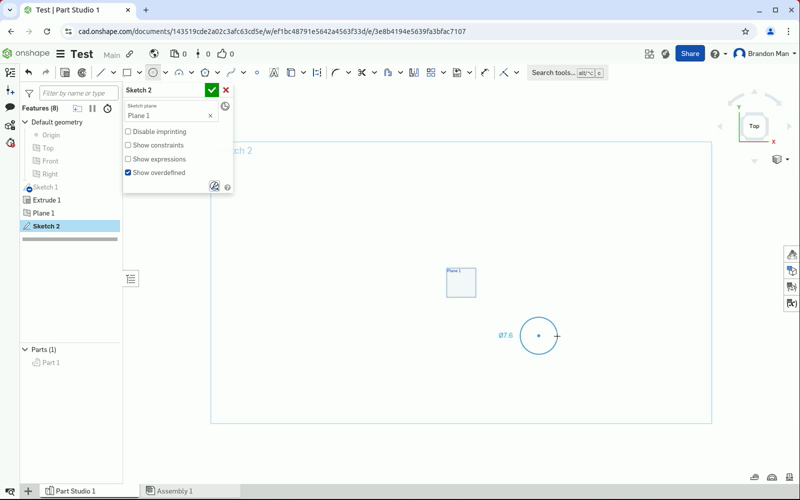
key(esc)
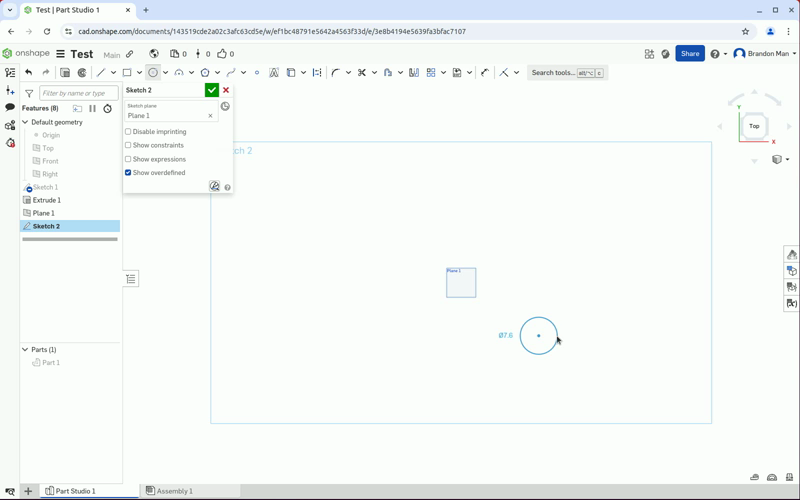
mouse_move(529, 321)
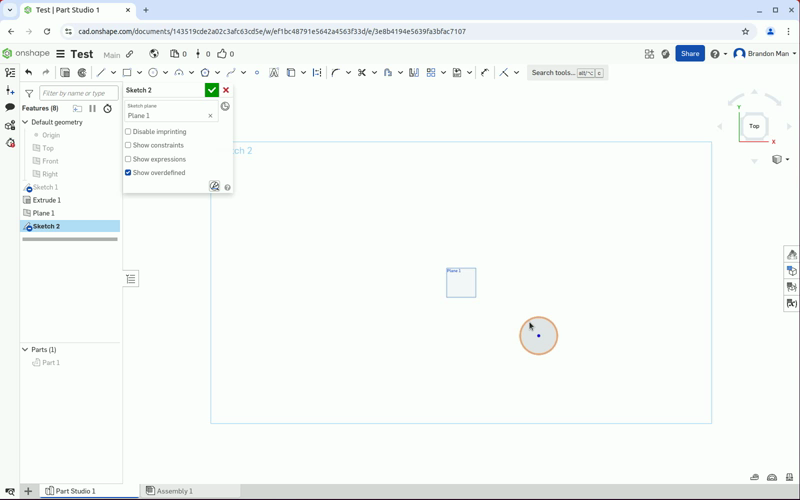
scroll(6)
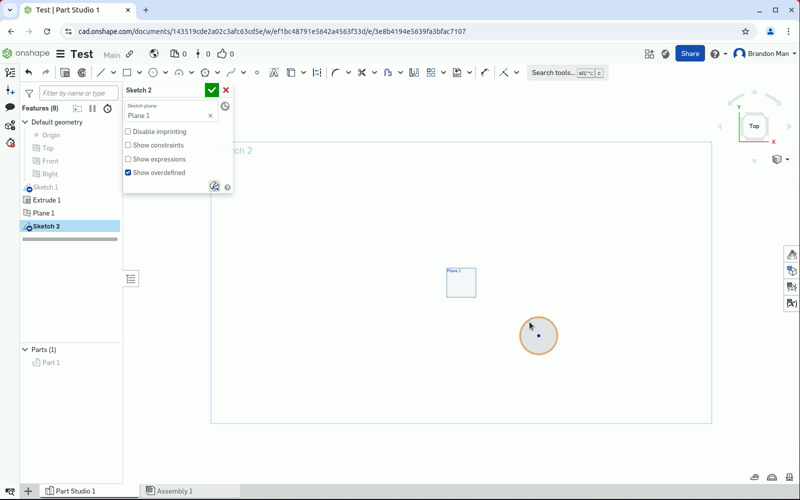
scroll(6)
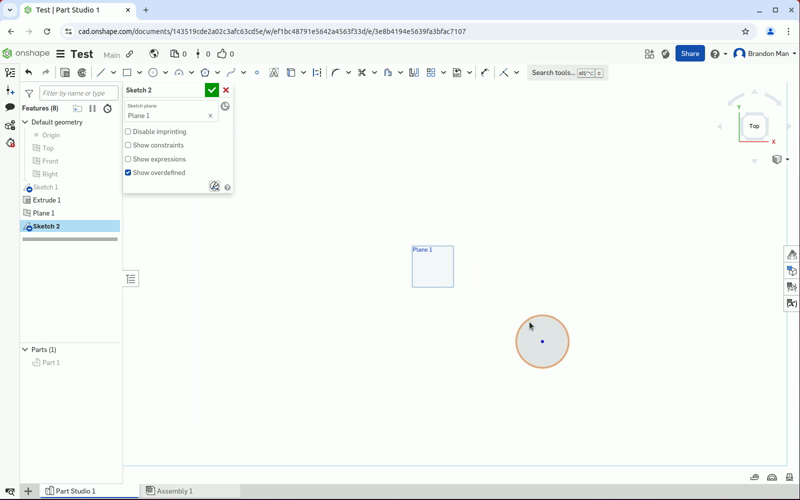
scroll(6)
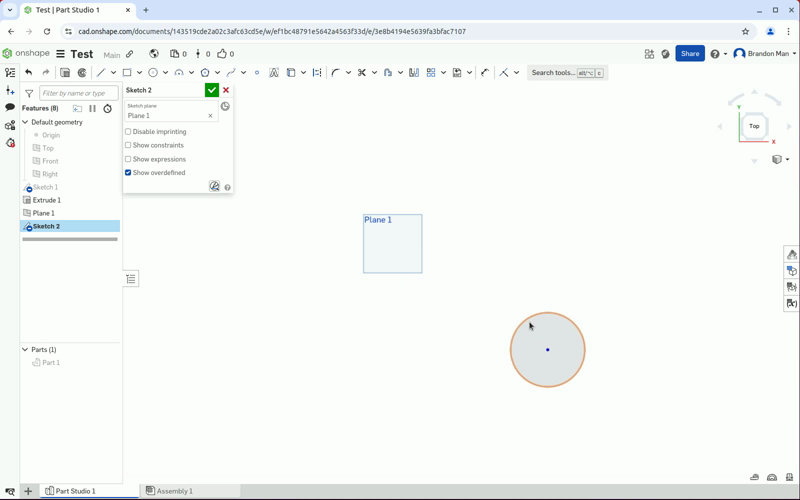
scroll(6)
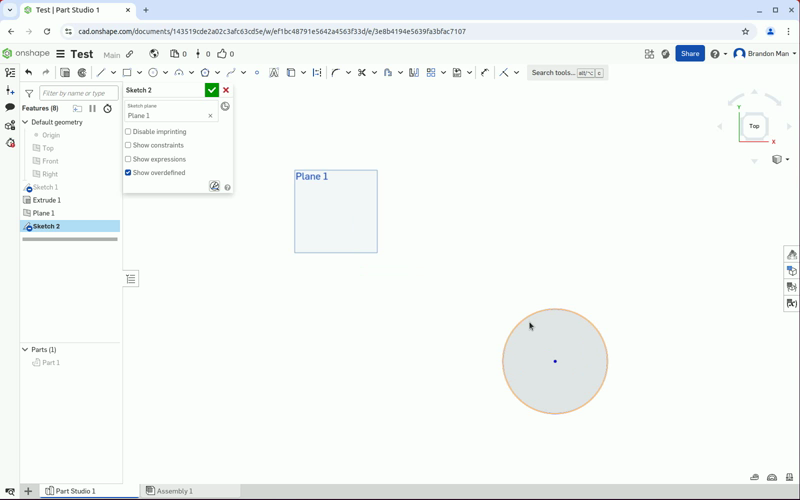
scroll(6)
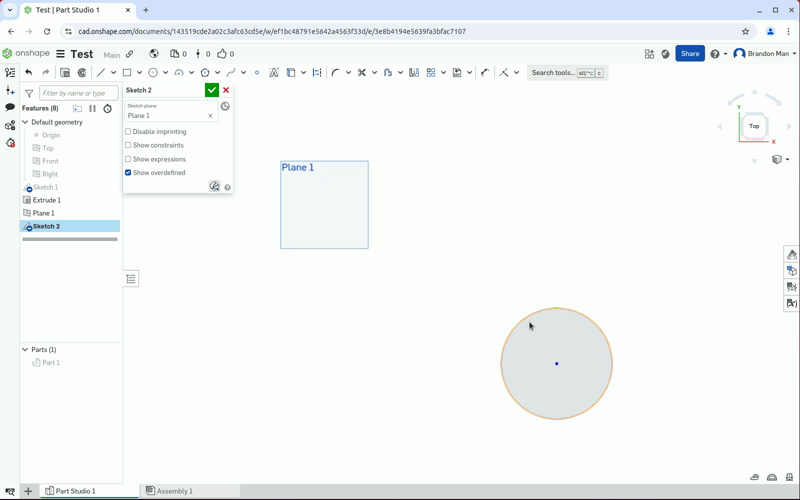
scroll(6)
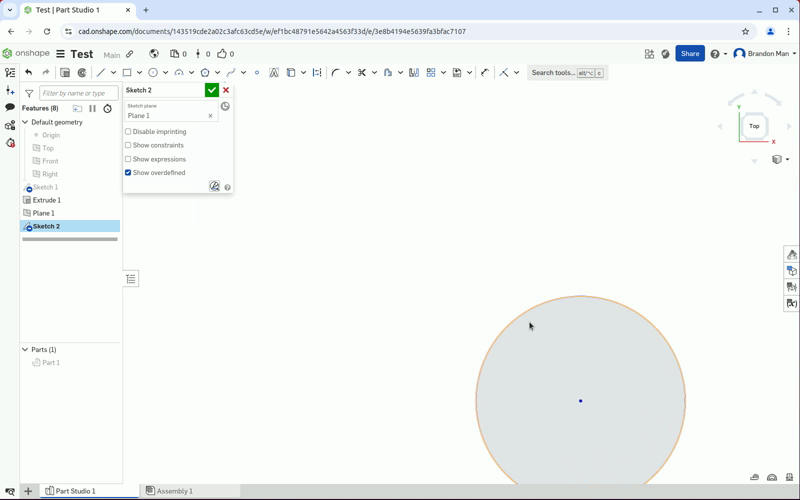
scroll(6)
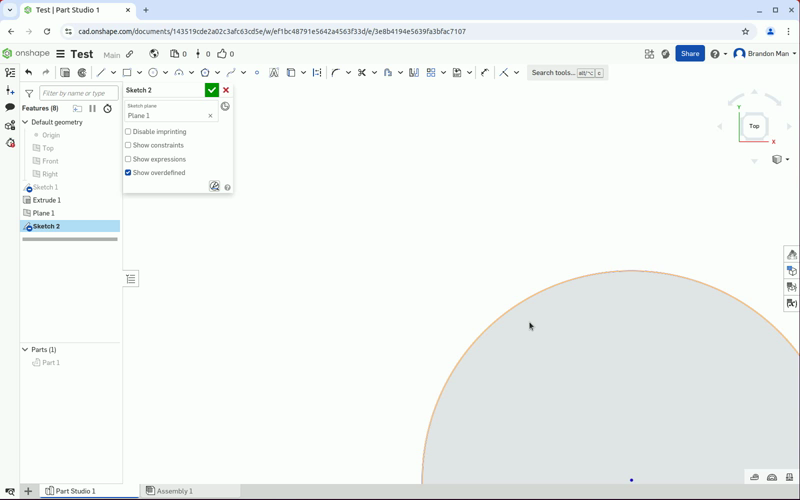
click(529, 321)
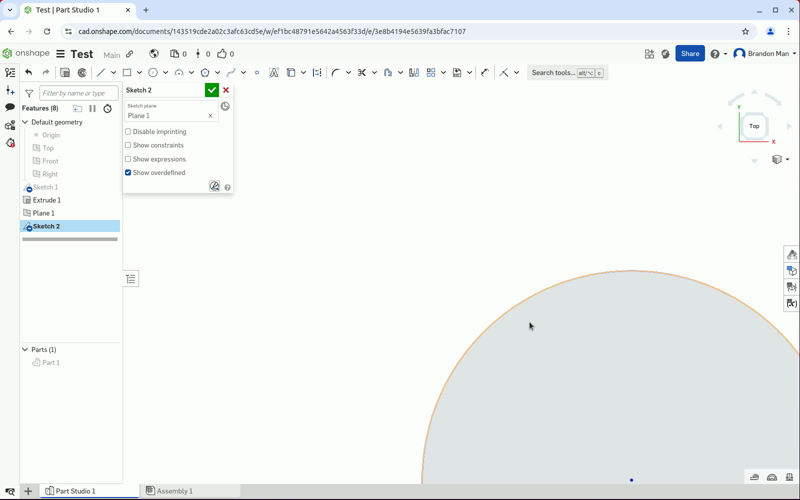
scroll(-6)
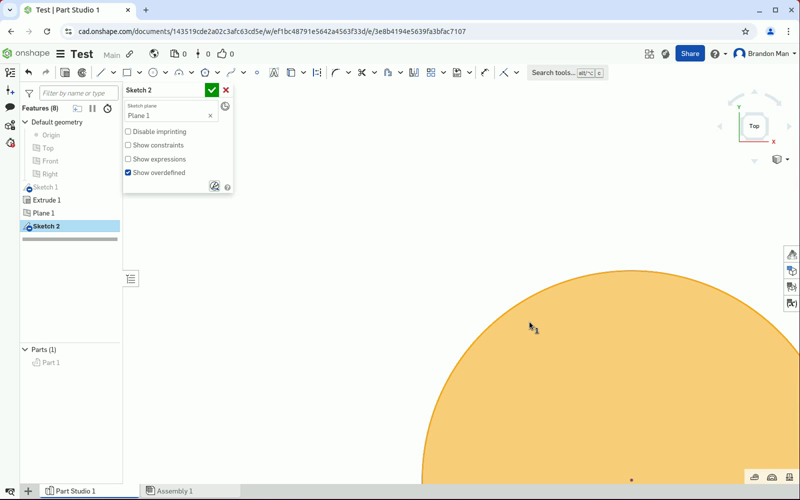
scroll(-6)
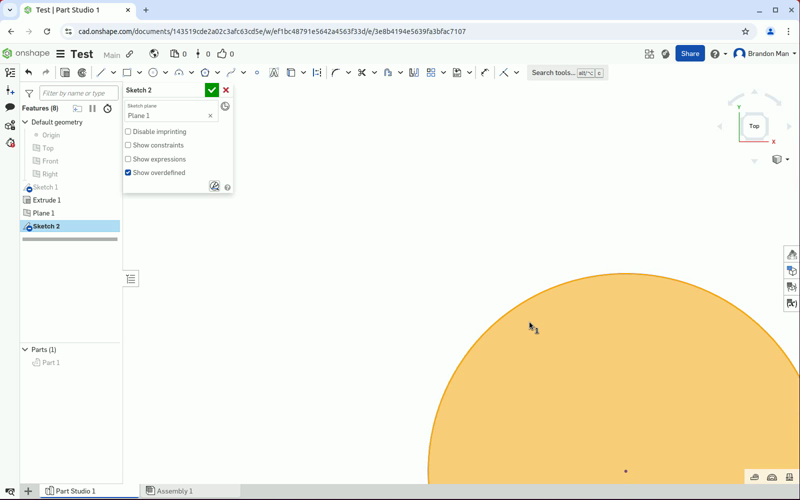
scroll(-6)
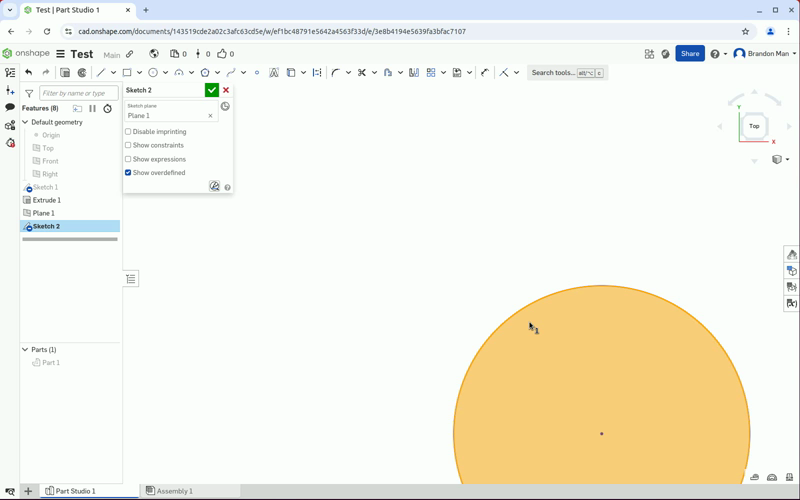
scroll(-6)
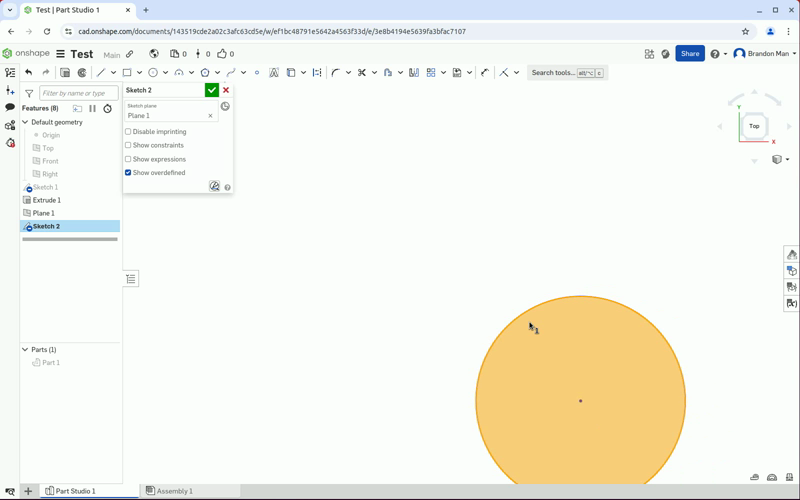
scroll(-6)
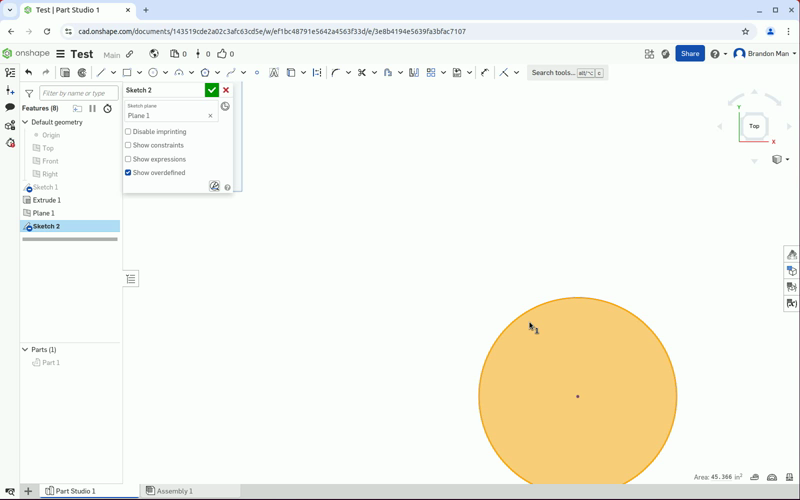
scroll(-6)
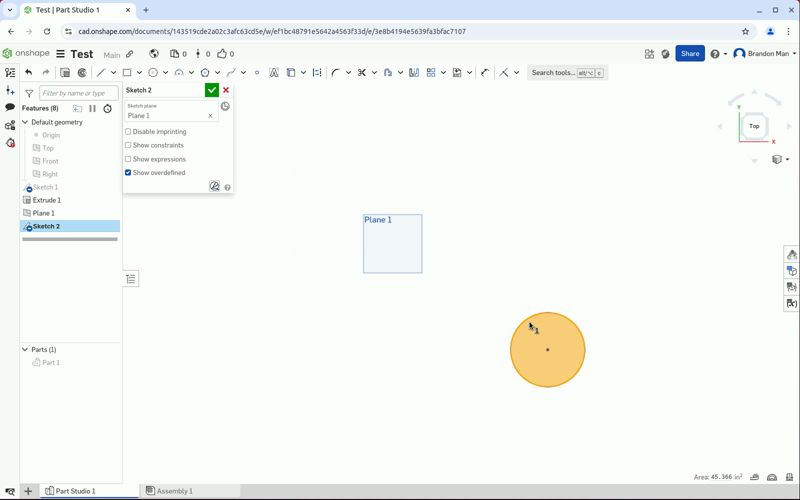
scroll(-6)
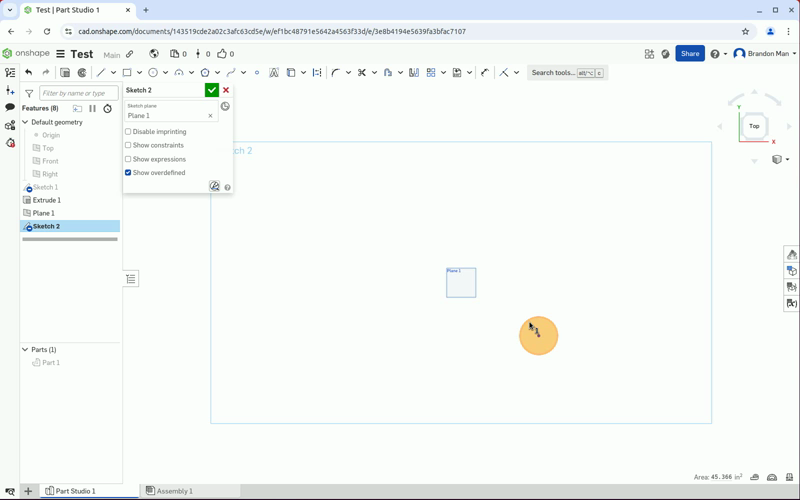
mouse_move(73, 352)
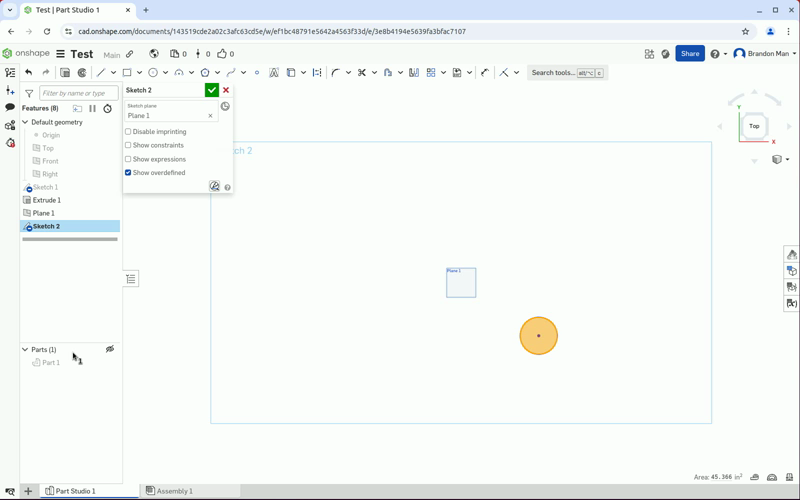
key(shift+y)
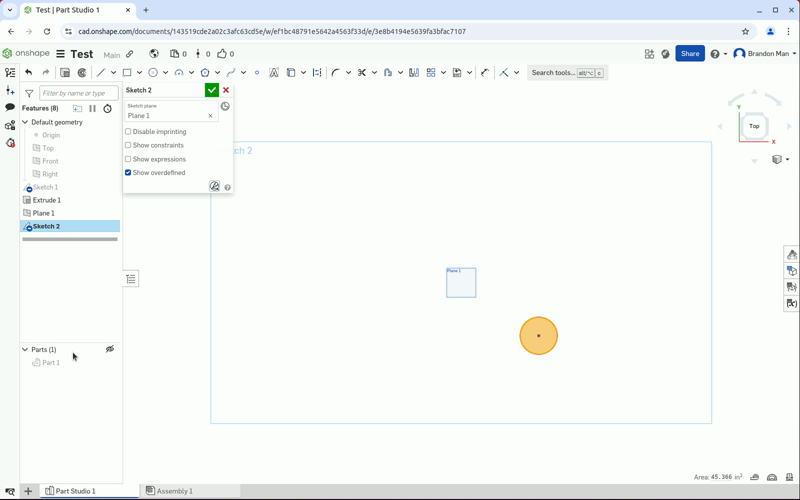
key(shift+e)
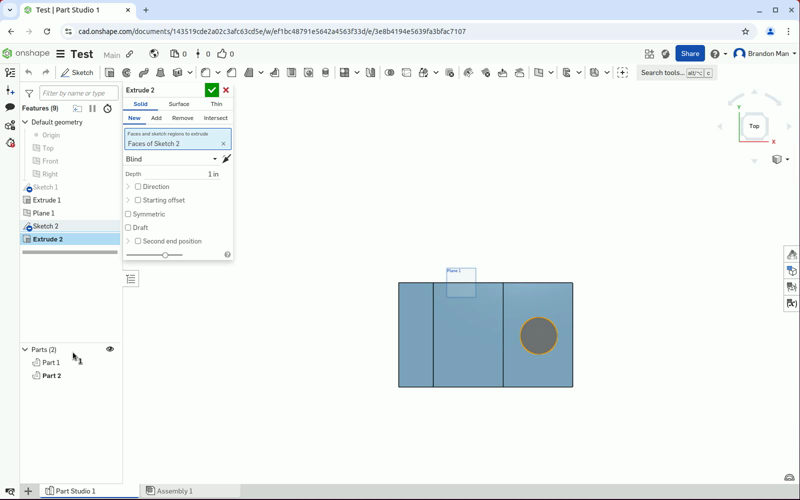
mouse_move(143, 106)
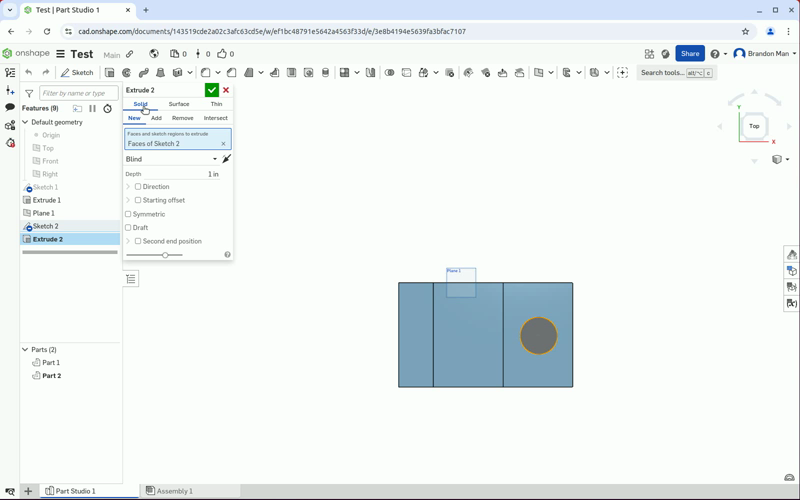
click(143, 106)
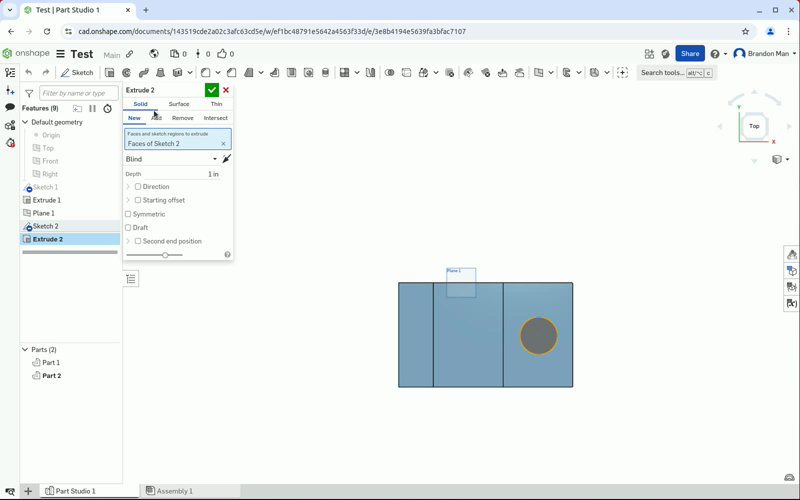
mouse_move(186, 120)
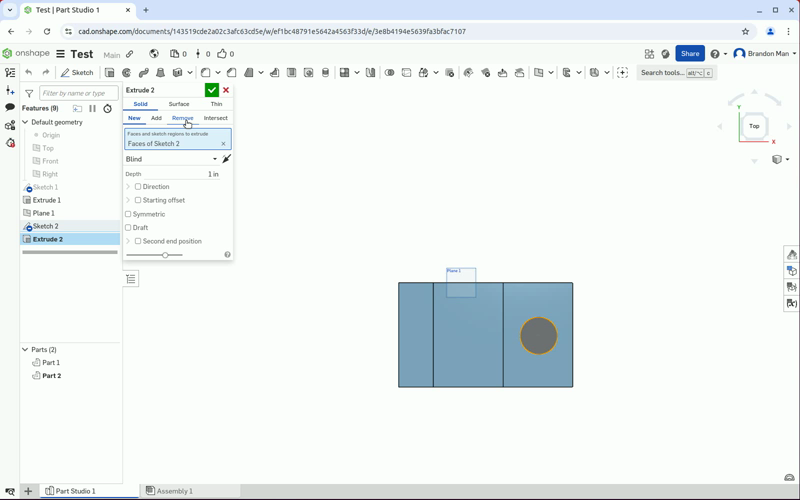
click(186, 120)
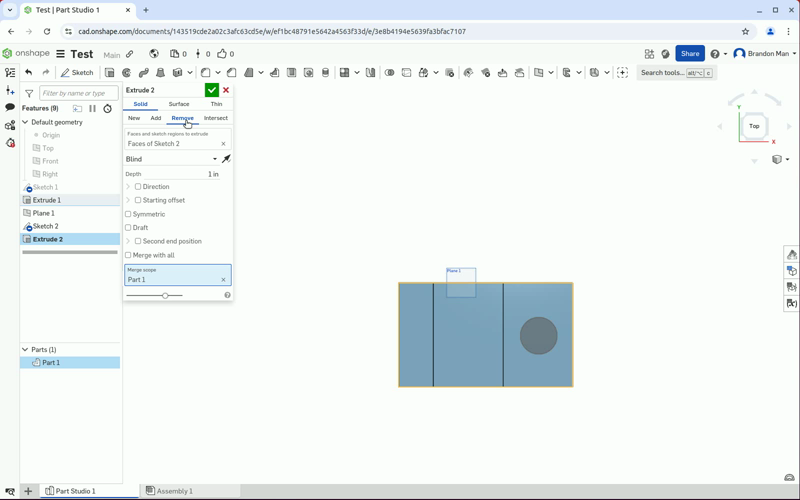
key(tab, 4)
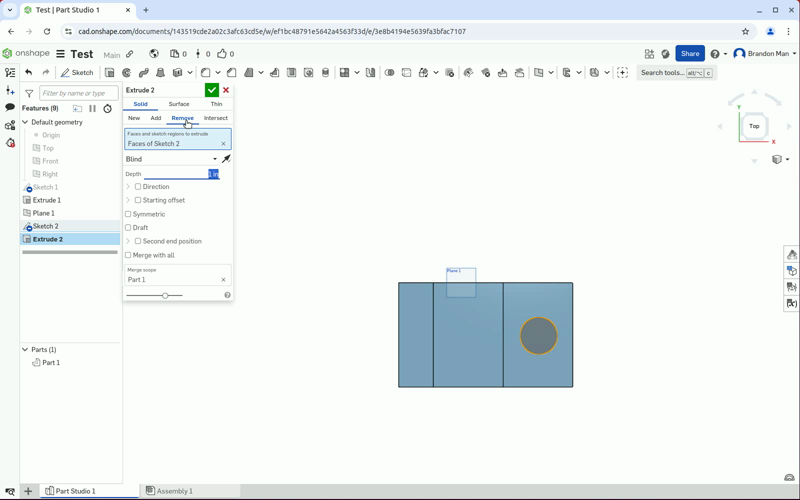
text(7.221)
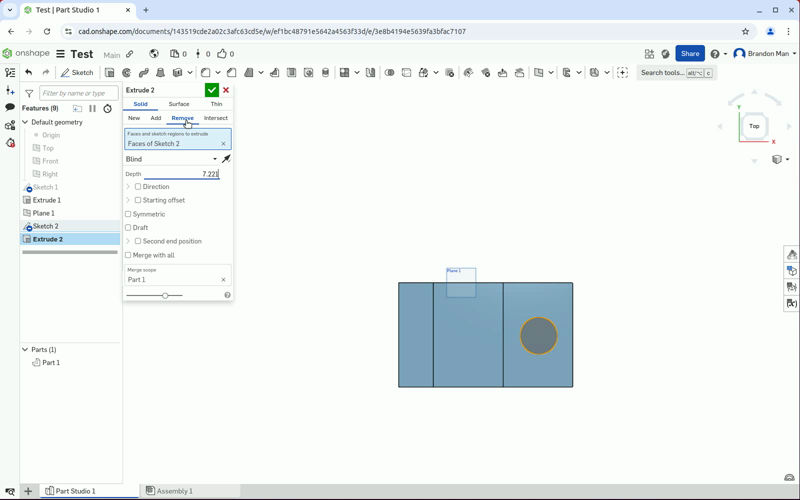
key(tab, 6)
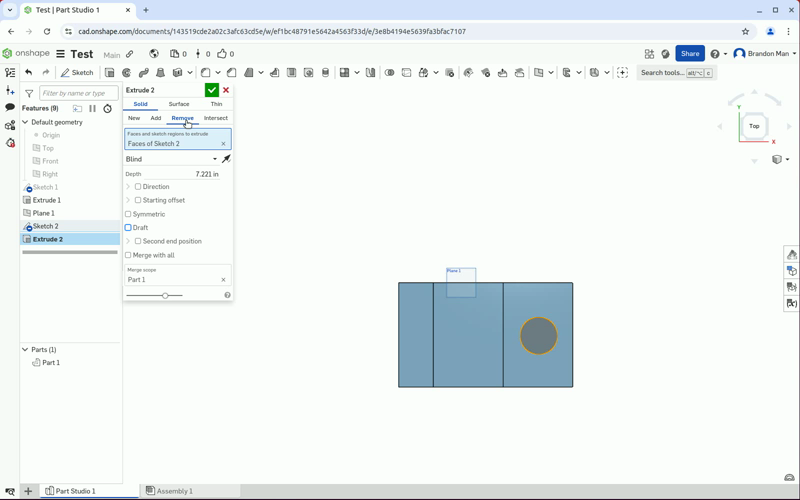
key(space)
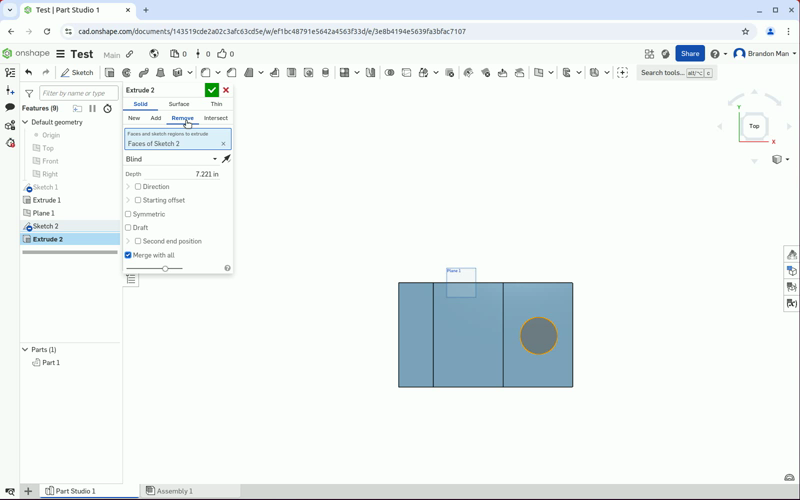
key(enter)
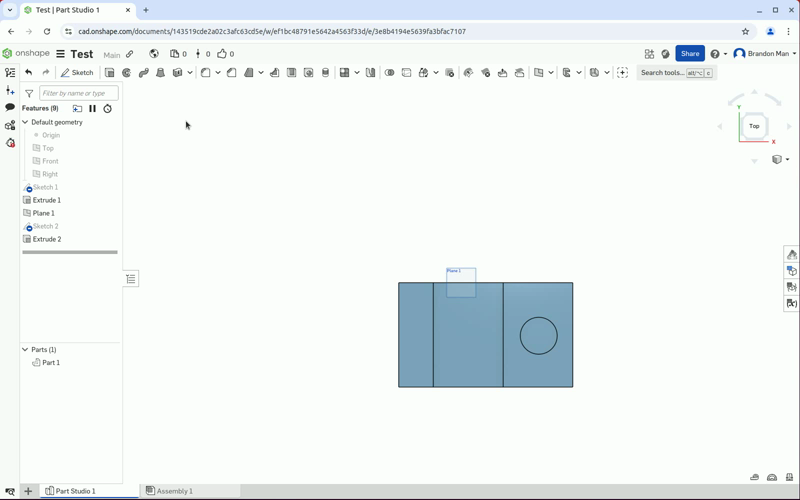
key(shift+h)
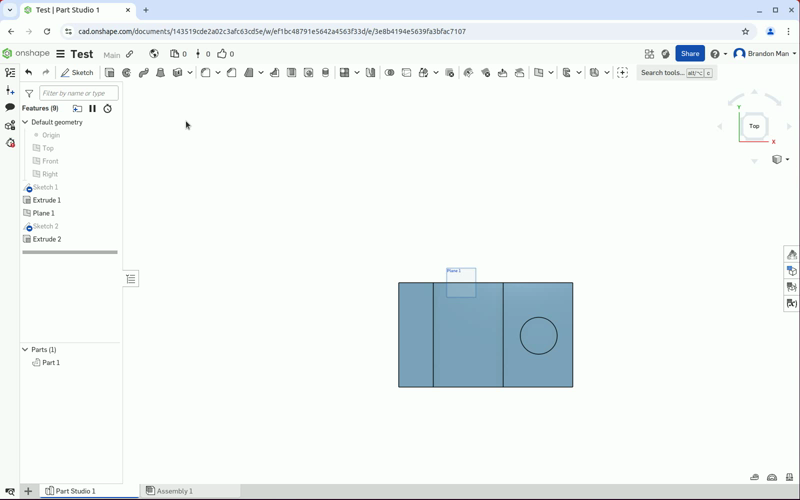
key(shift+h)
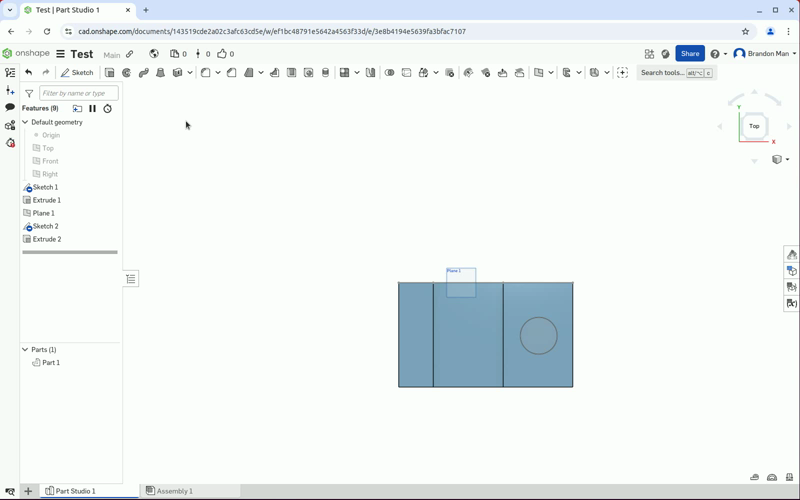
key(shift+7)
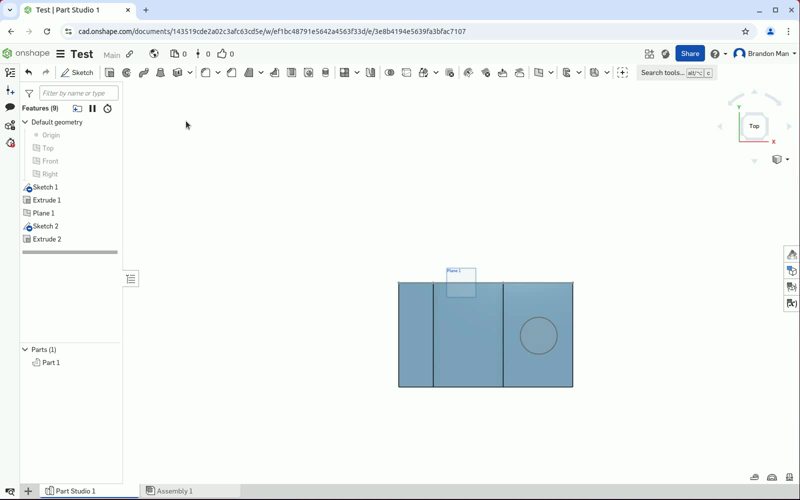
key(up, 3)
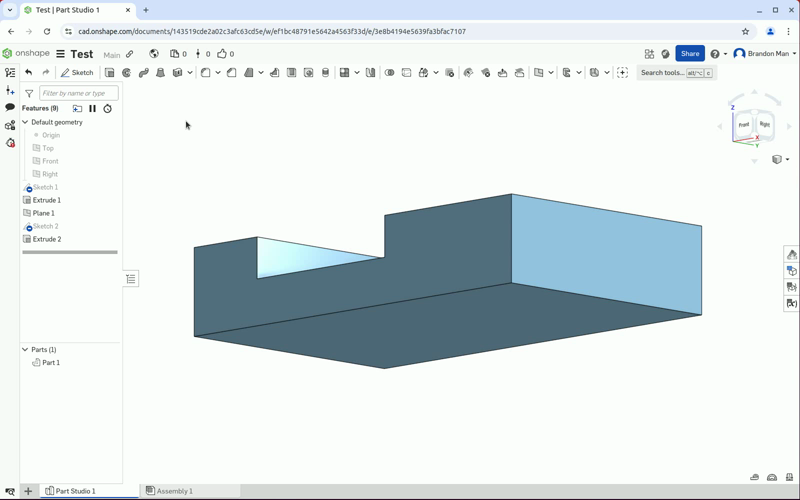
key(left, 3)
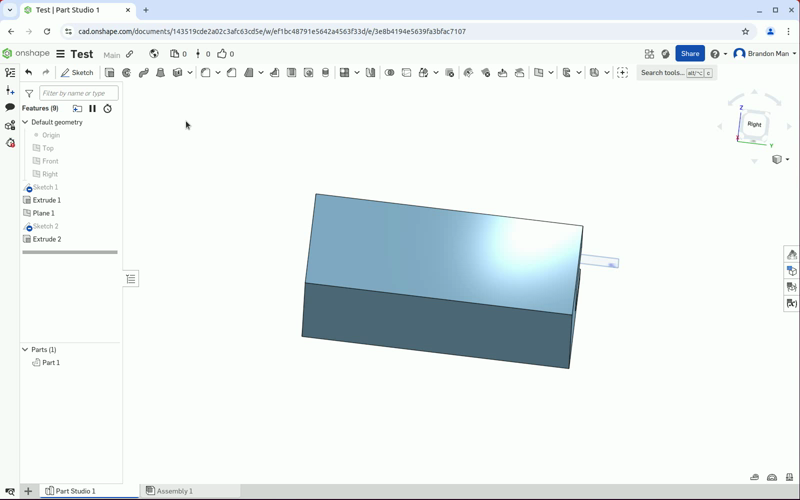
key(right, 3)
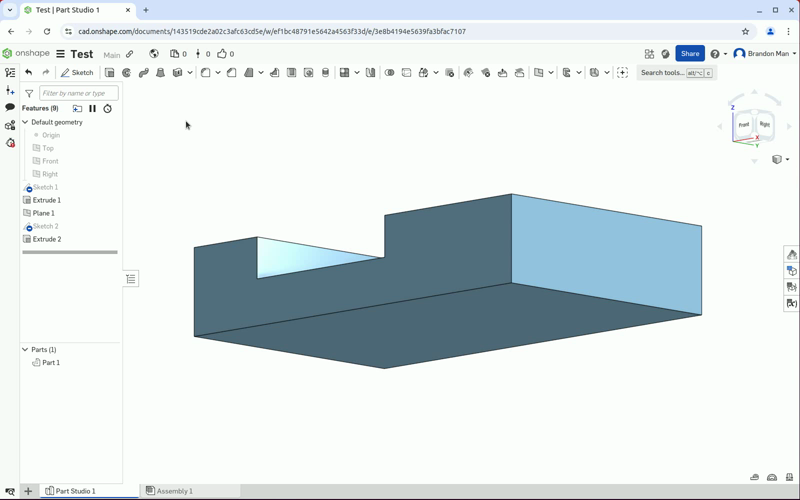
key(down, 3)
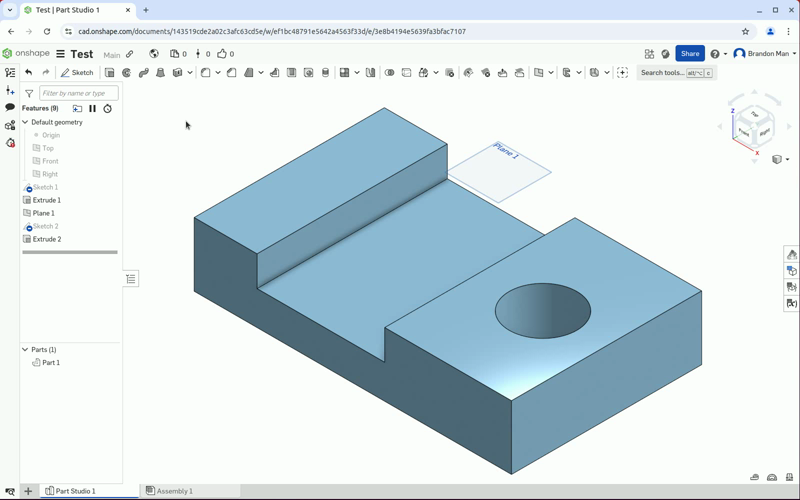
mouse_move(73, 189)
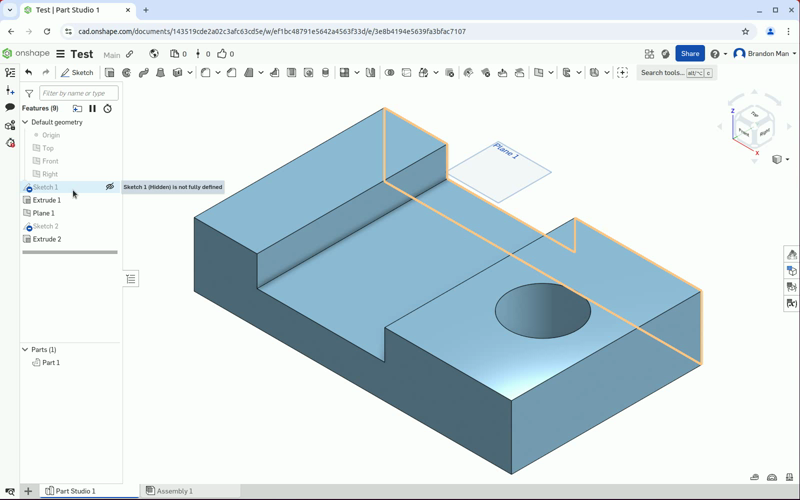
click(73, 189)